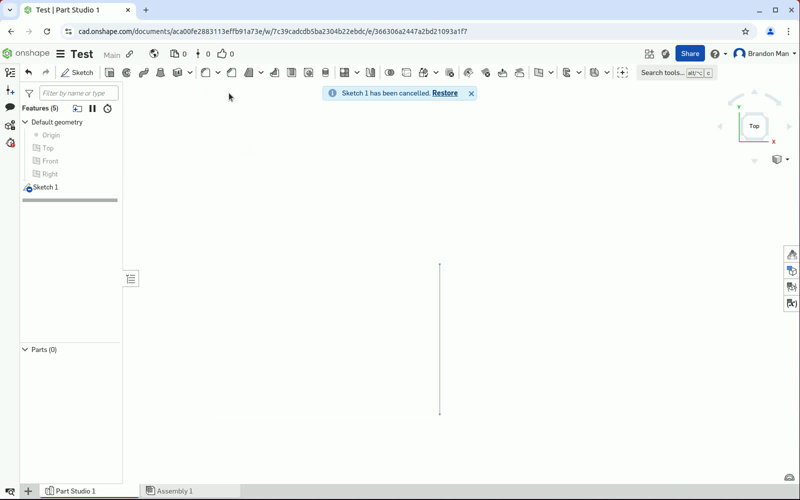
key(shift+h)
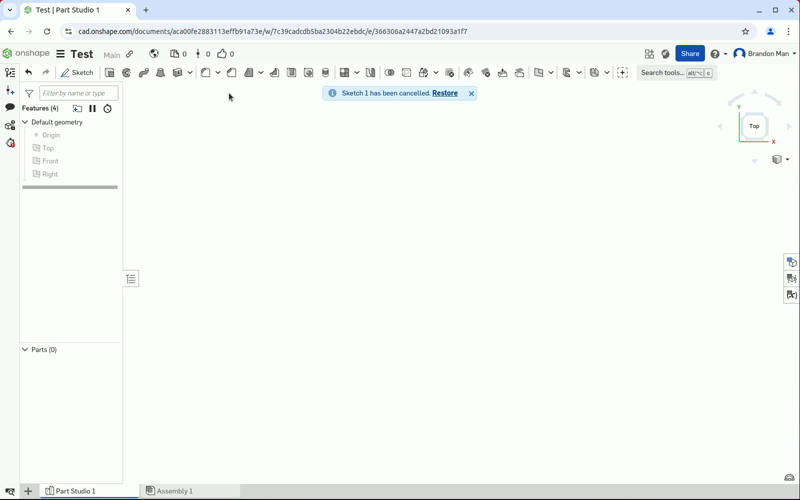
mouse_move(73, 352)
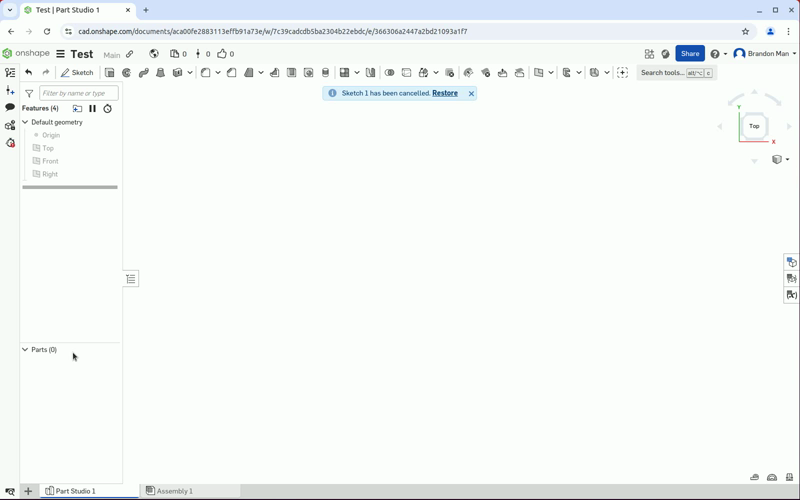
key(y)
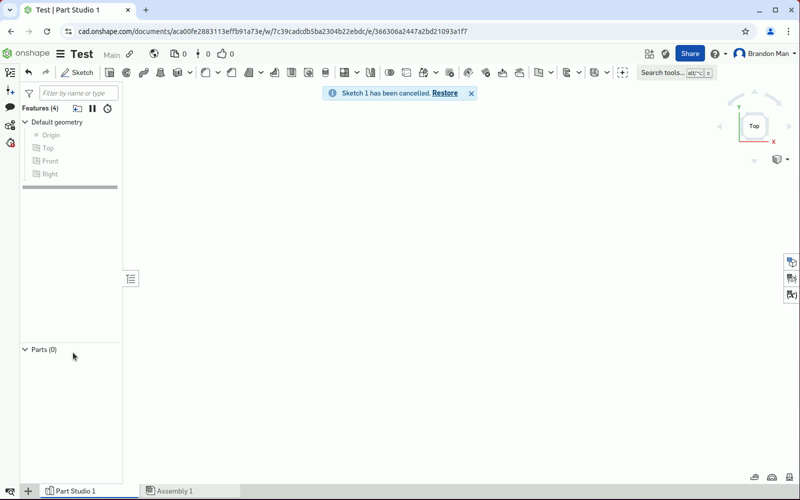
key(shift+p)
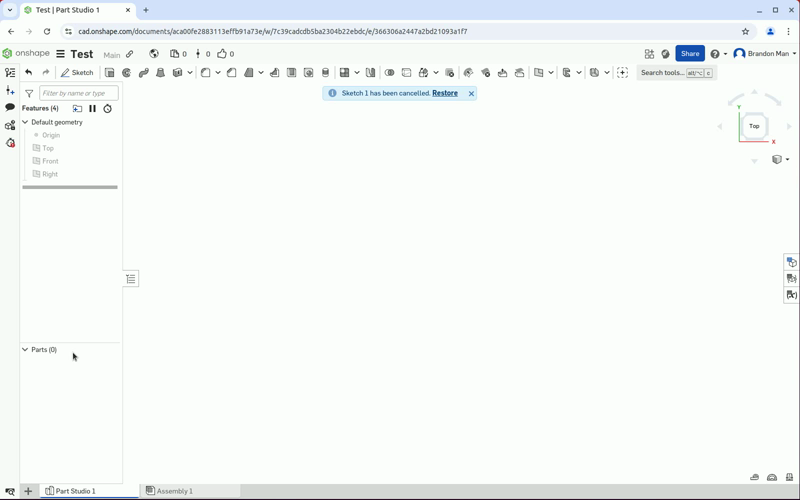
key(space)
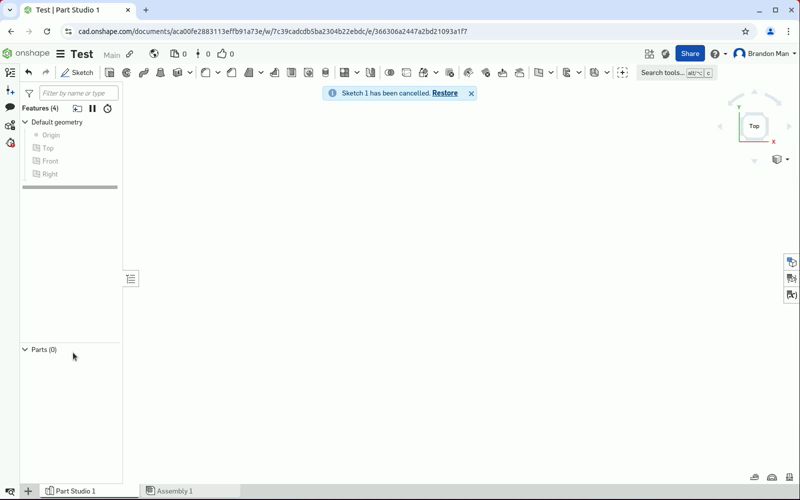
key_down(shift)
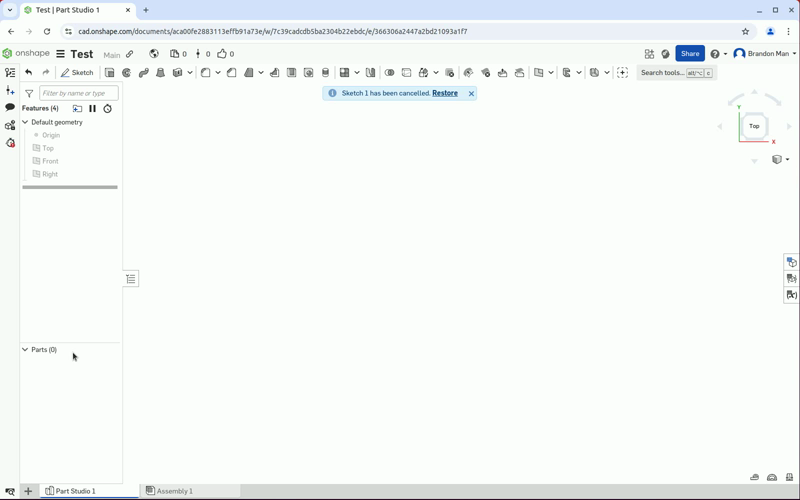
key(up)
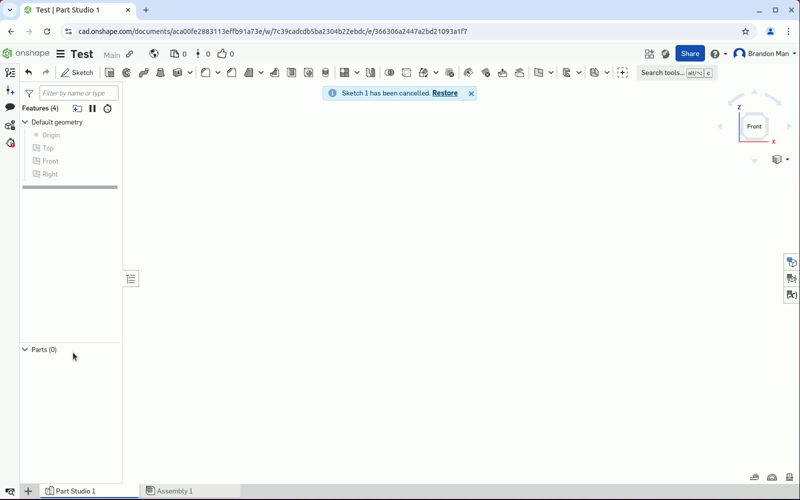
key_up(shift)
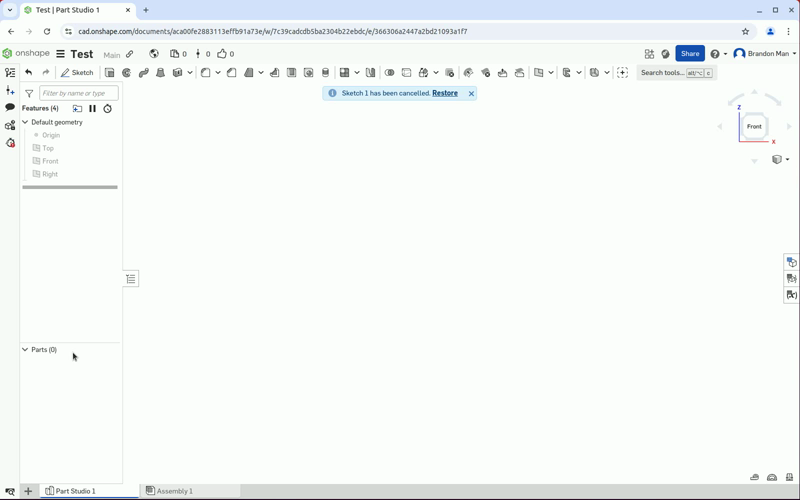
mouse_move(73, 352)
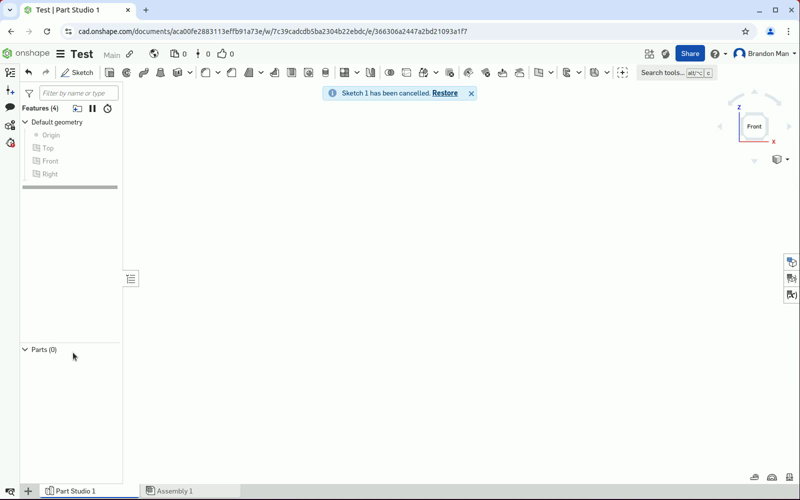
key(shift+y)
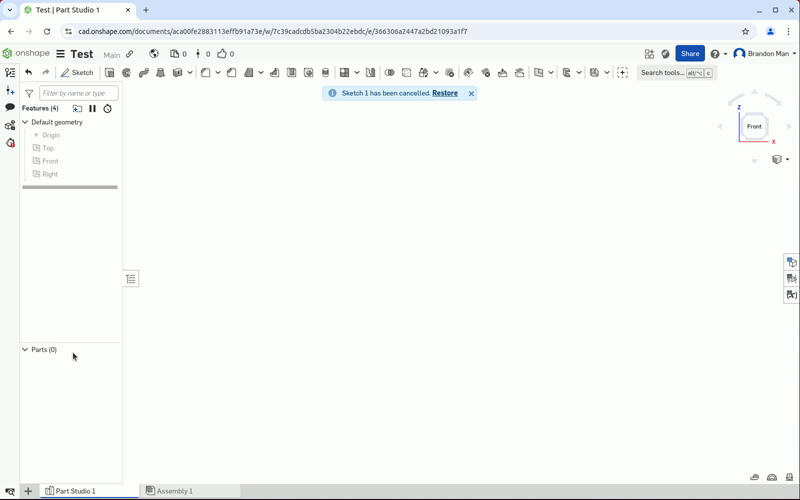
key(shift+s)
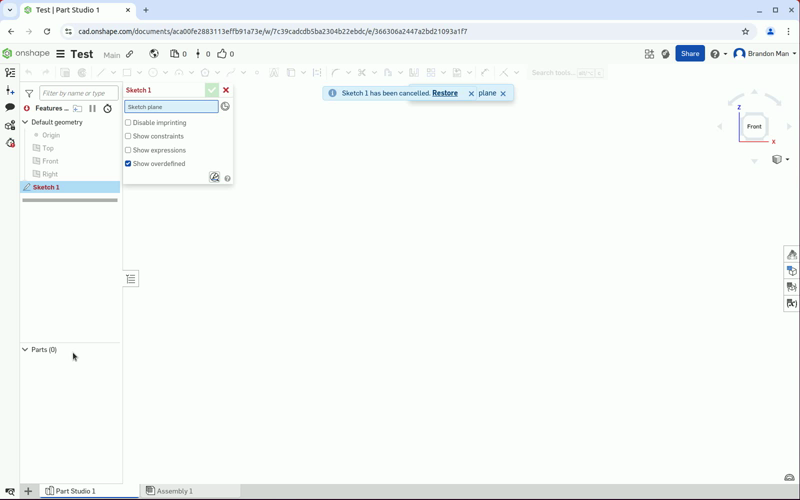
mouse_move(73, 163)
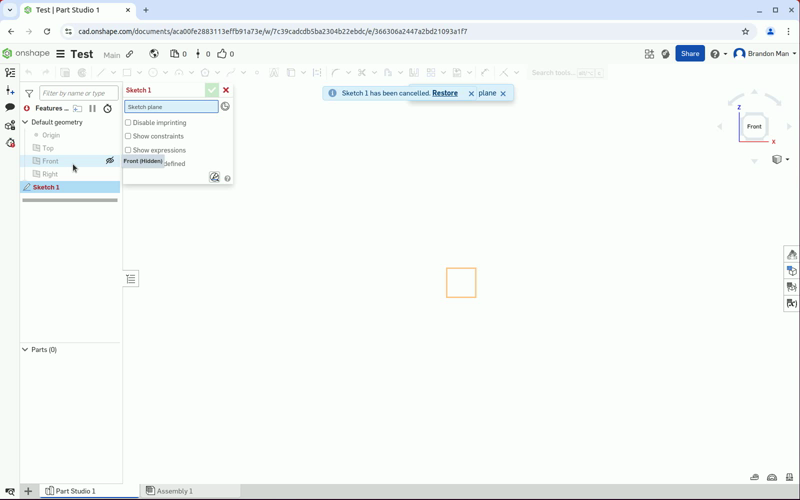
click(73, 163)
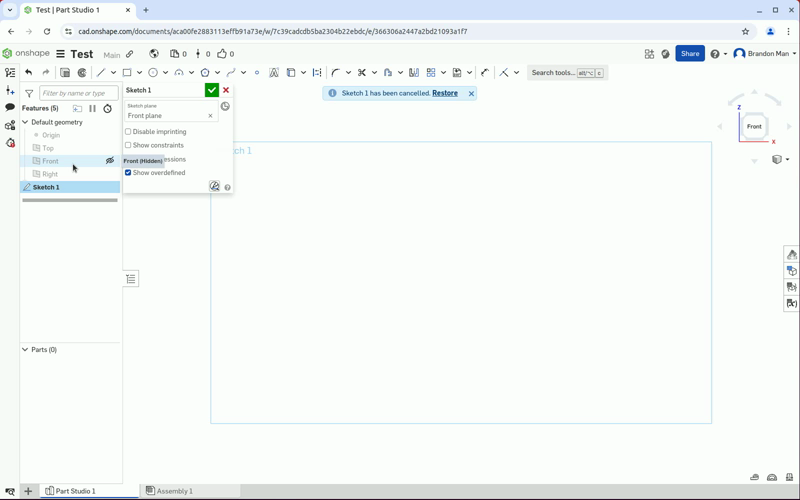
mouse_move(73, 352)
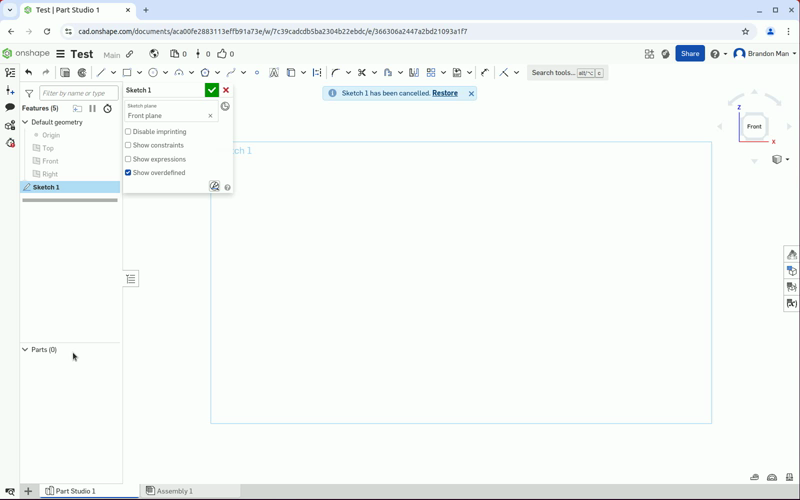
key(y)
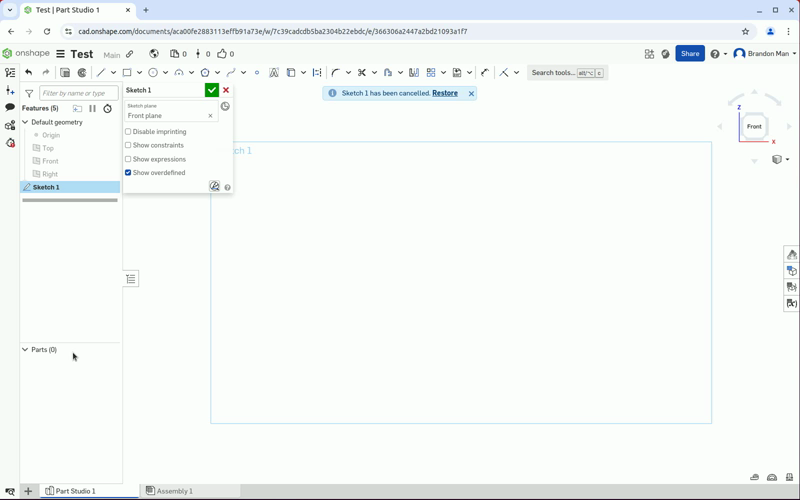
key(l)
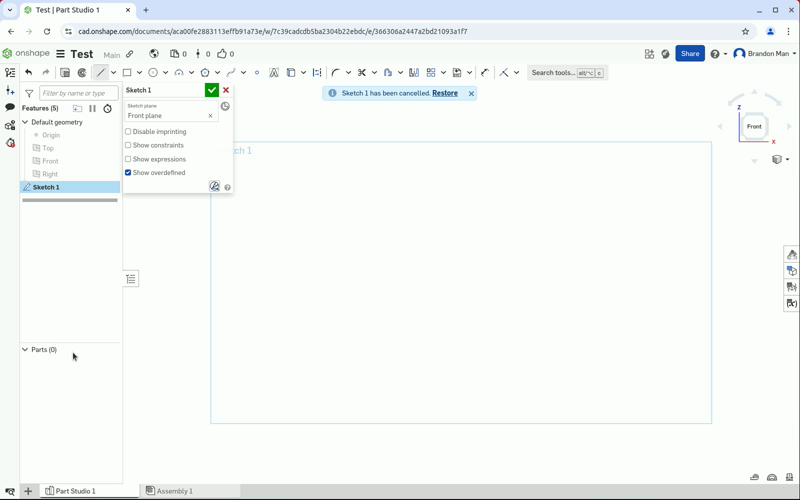
key_down(shift)
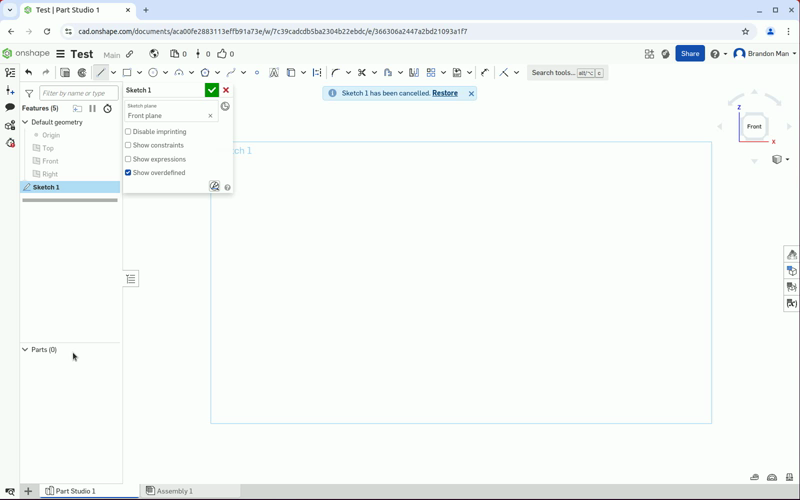
mouse_move(457, 308)
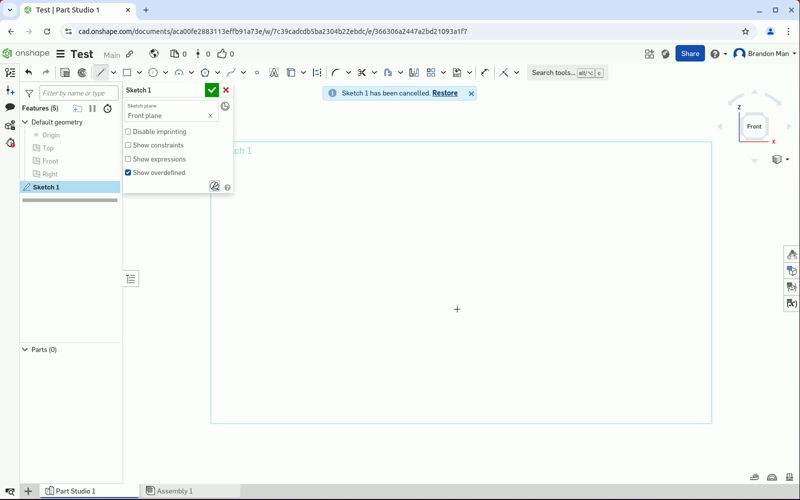
click(457, 308)
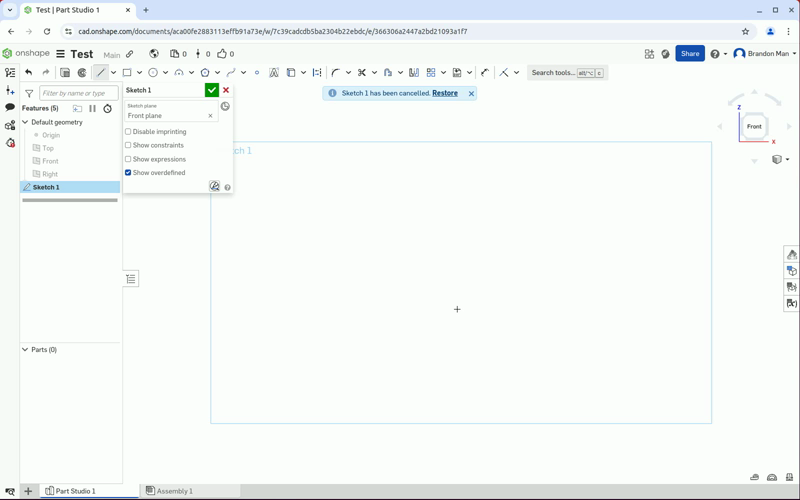
key_up(shift)
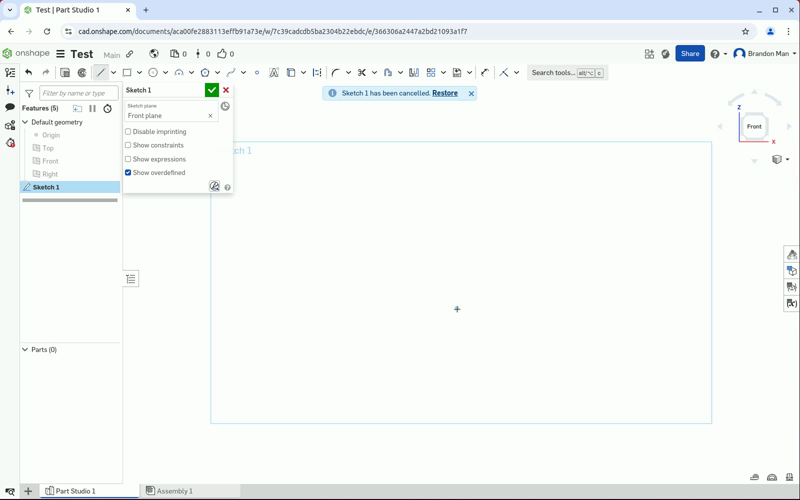
key_down(shift)
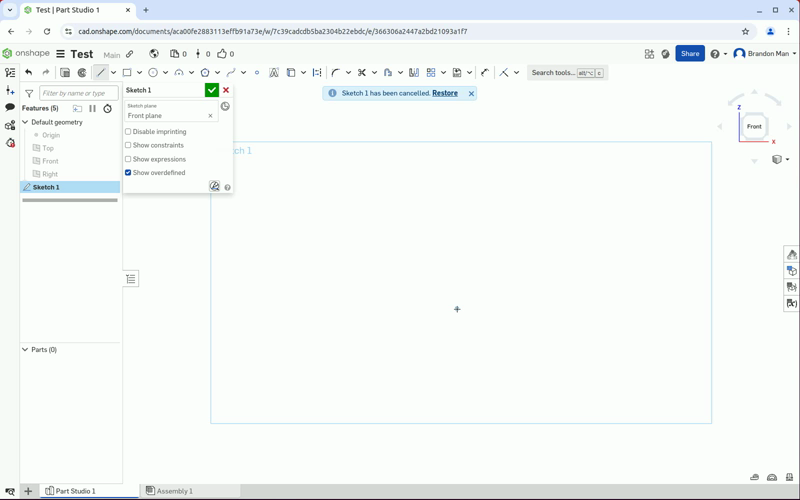
mouse_move(487, 308)
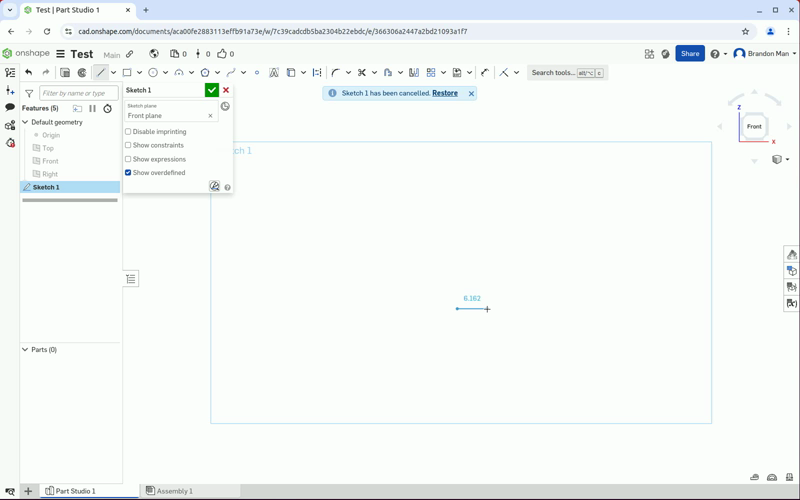
mouse_move(492, 346)
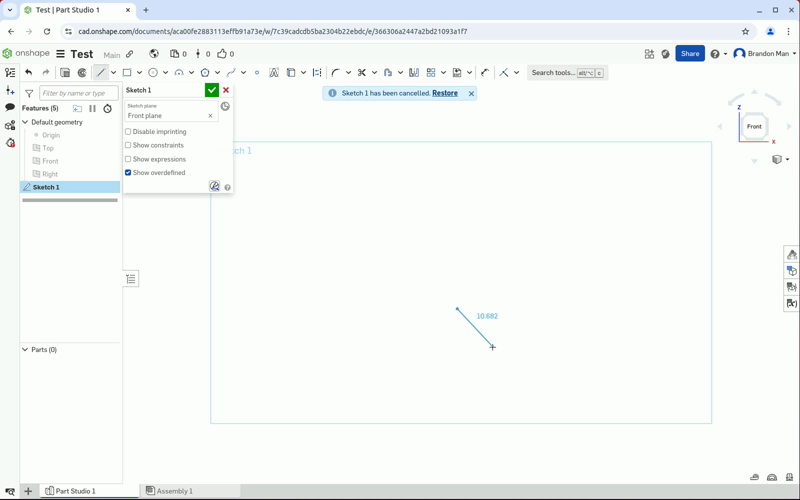
click(492, 346)
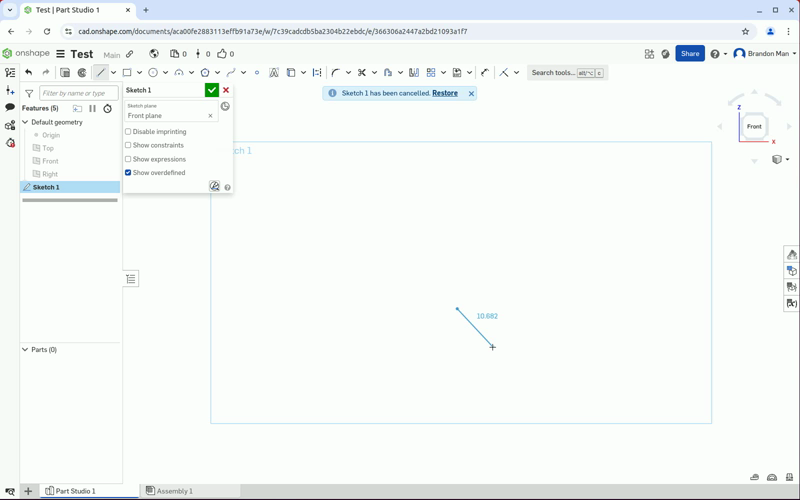
key_up(shift)
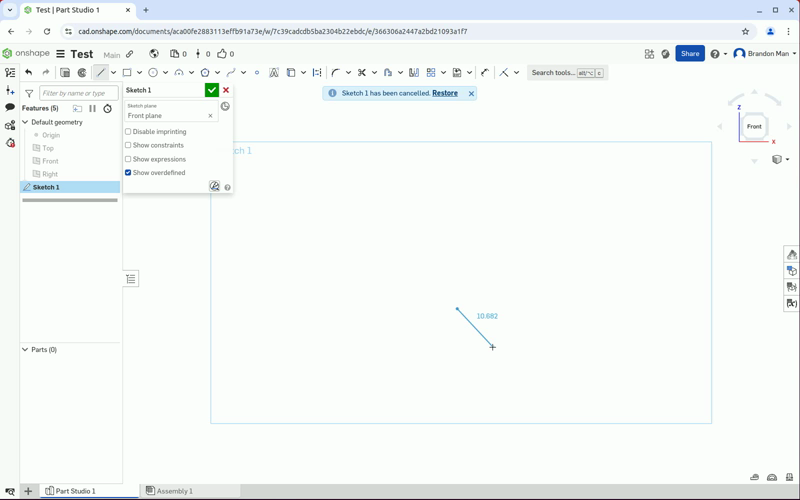
key_down(shift)
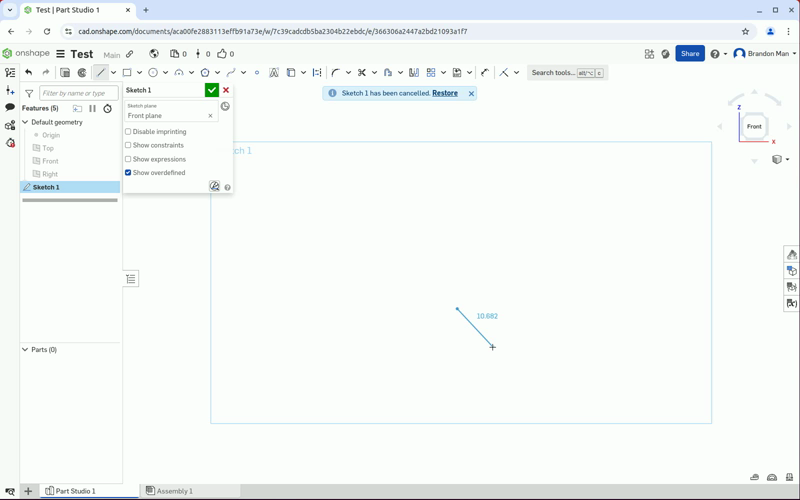
mouse_move(522, 346)
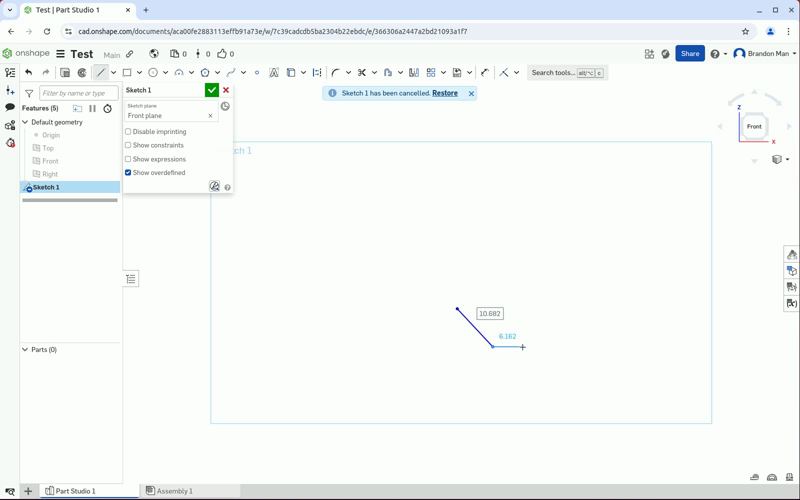
mouse_move(543, 342)
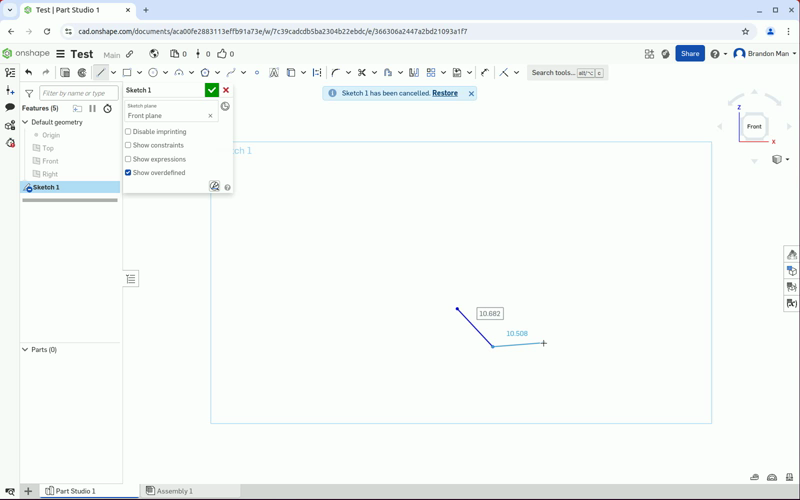
click(543, 342)
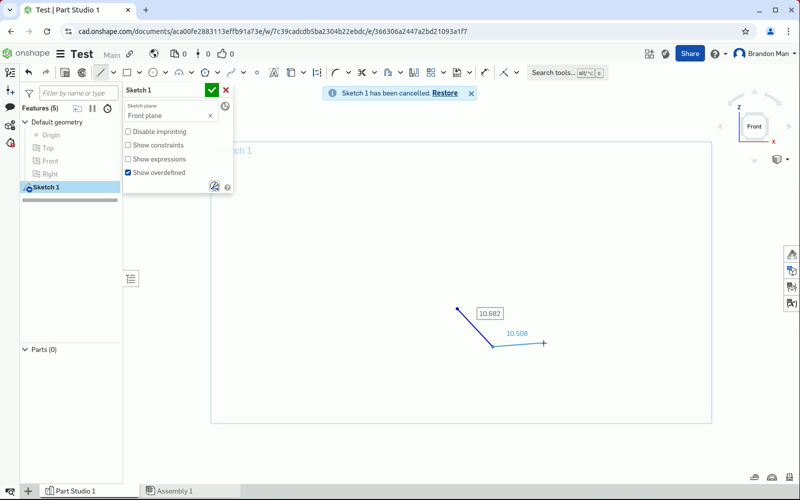
key_up(shift)
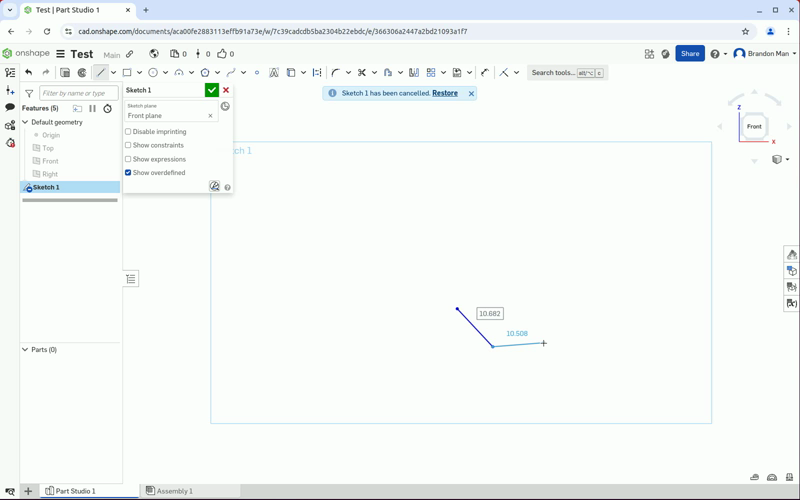
key_down(shift)
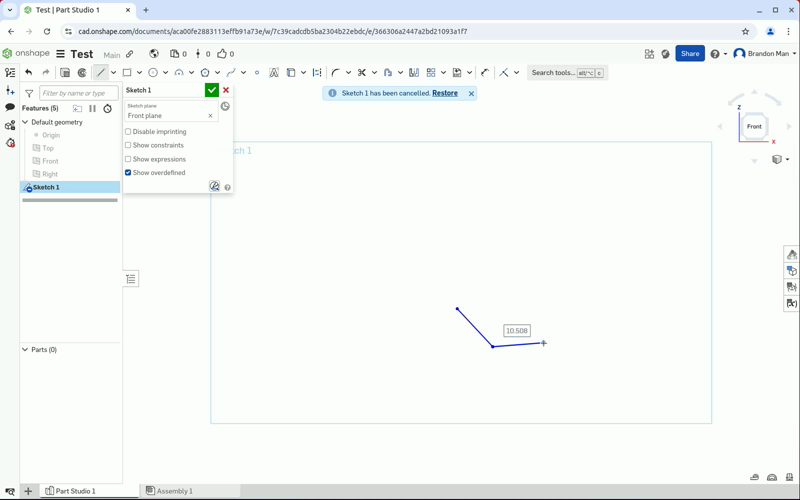
mouse_move(573, 342)
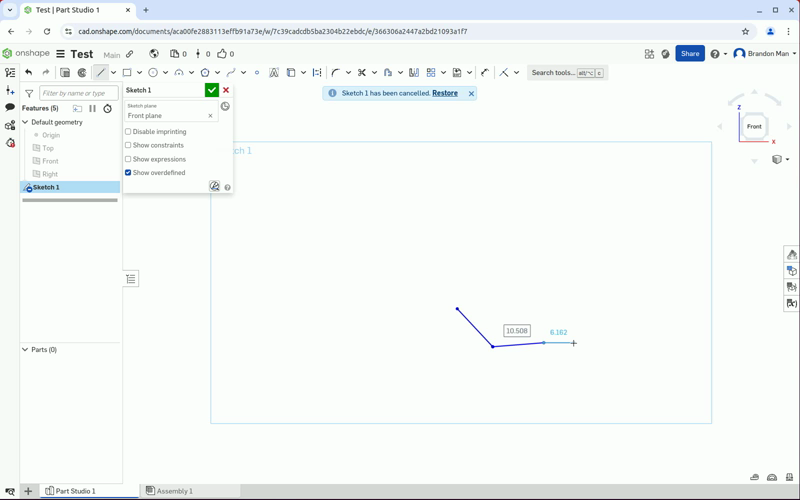
mouse_move(573, 298)
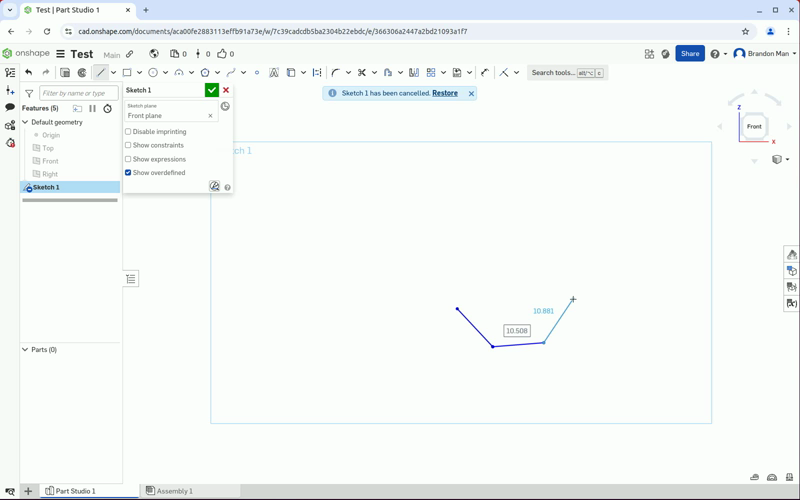
click(573, 298)
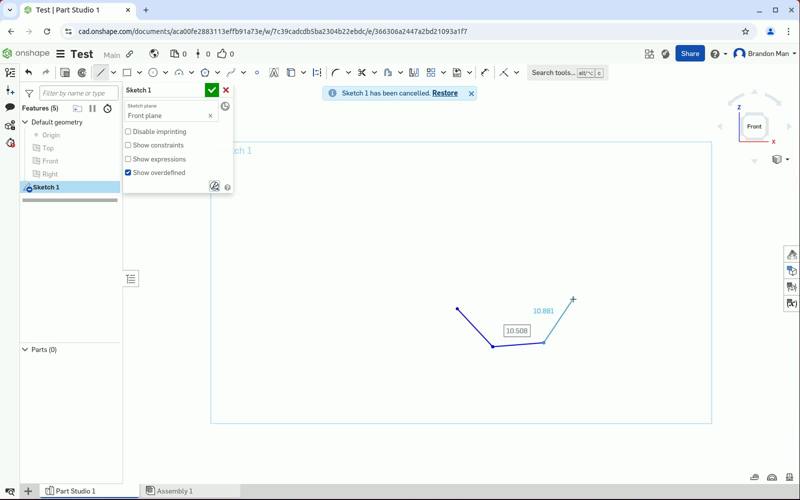
key_up(shift)
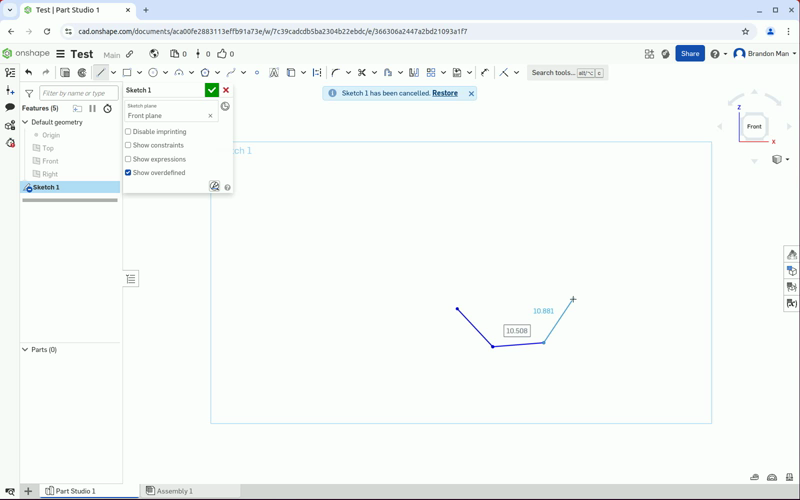
key_down(shift)
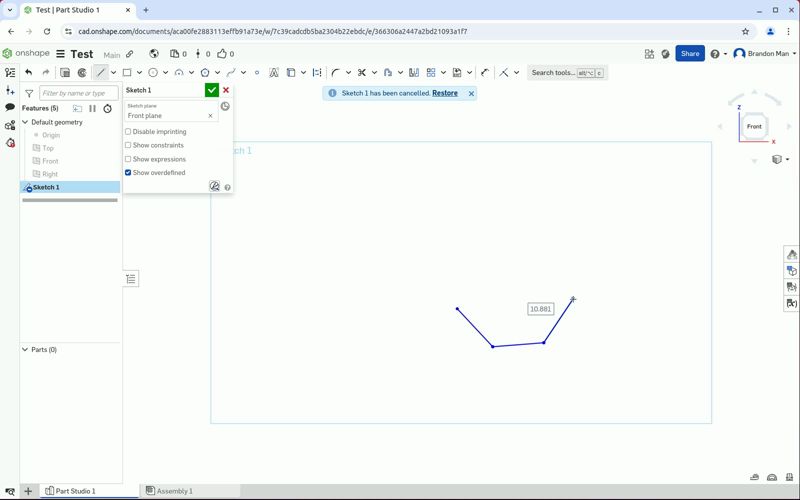
mouse_move(589, 298)
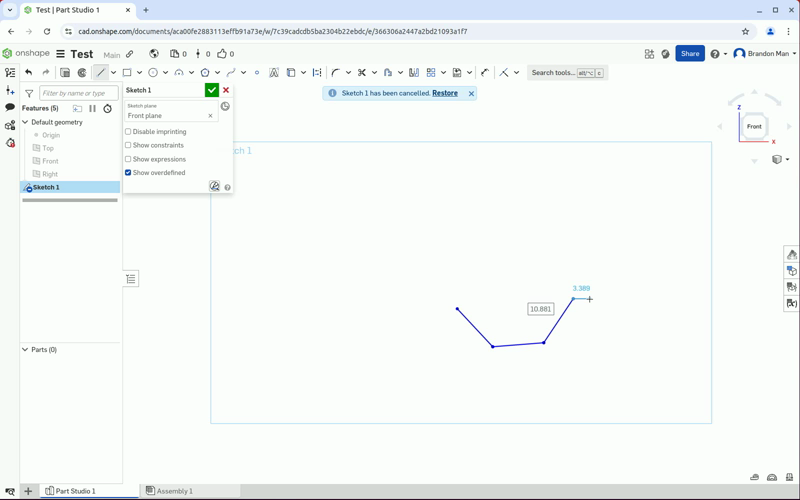
mouse_move(557, 250)
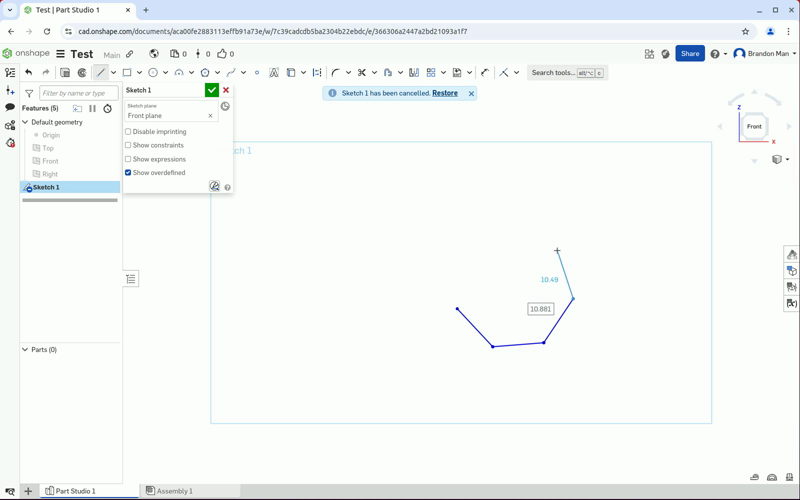
click(557, 250)
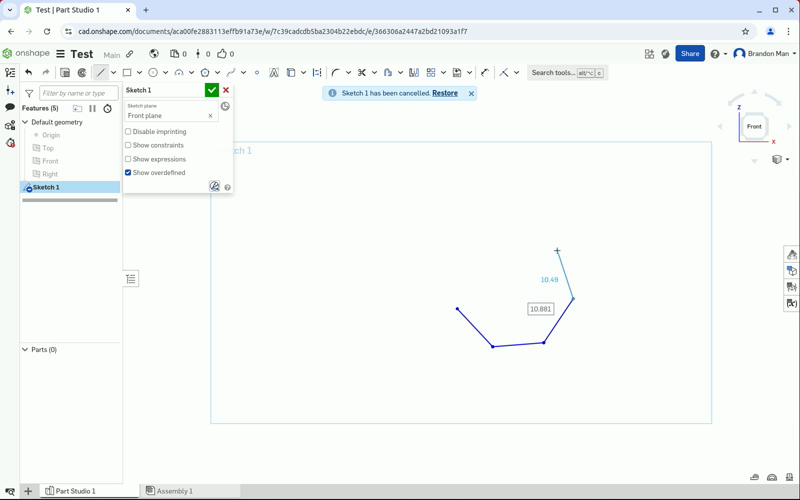
key_up(shift)
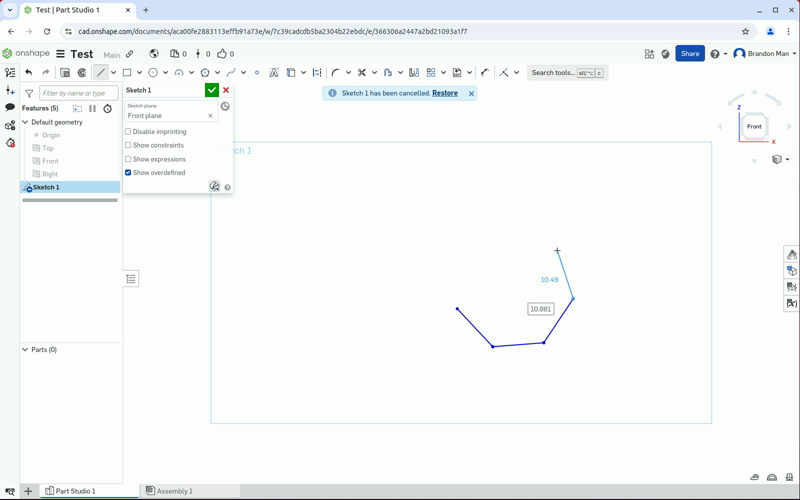
key_down(shift)
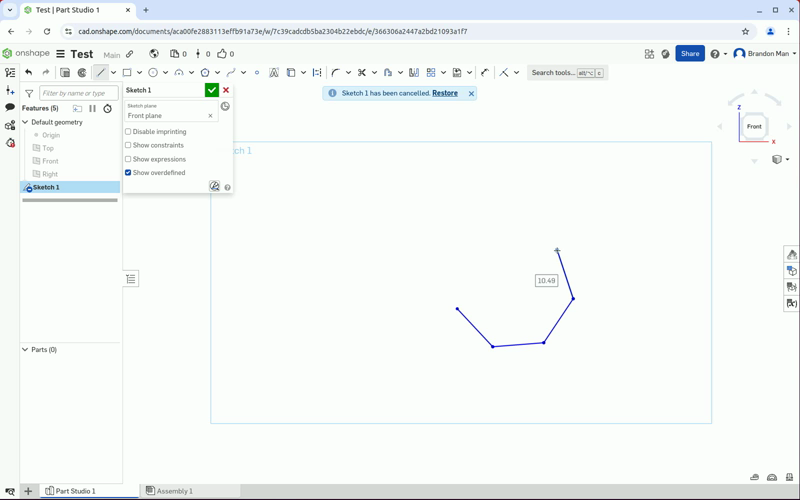
mouse_move(587, 250)
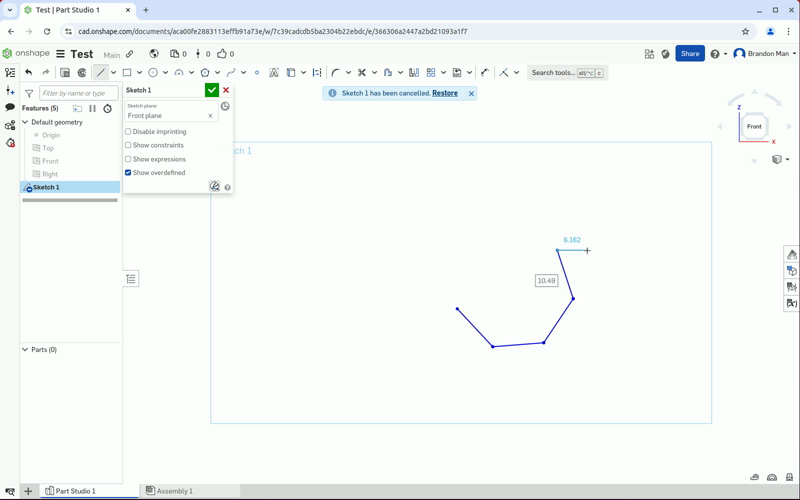
mouse_move(509, 231)
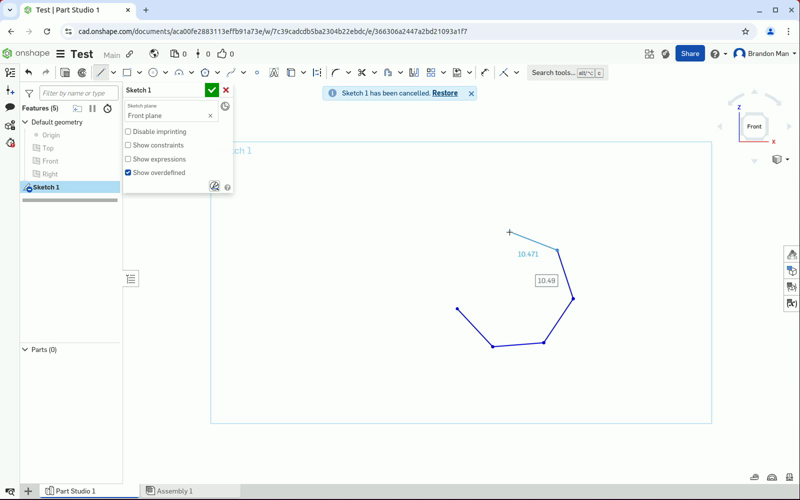
click(509, 231)
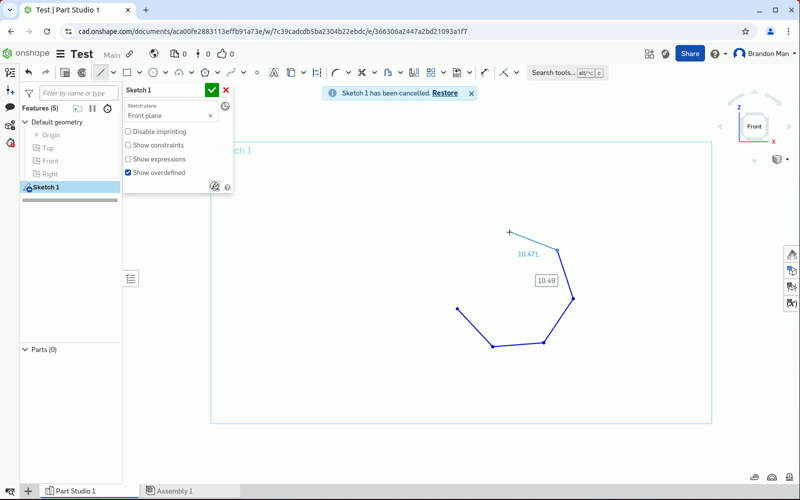
key_up(shift)
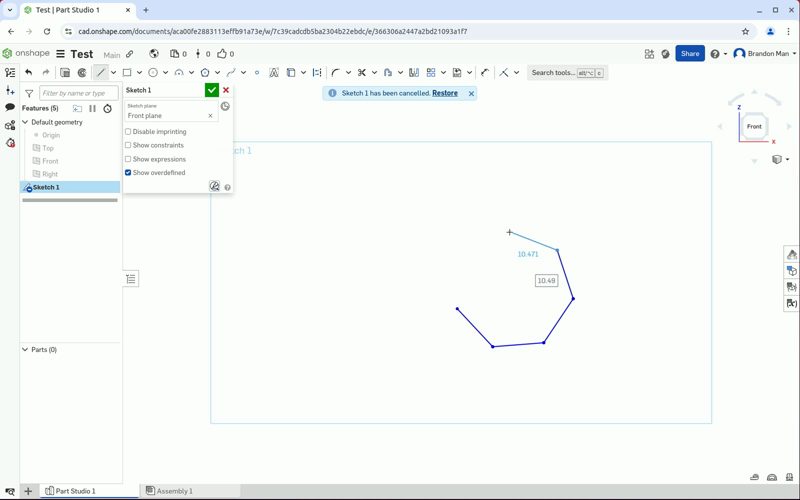
key_down(shift)
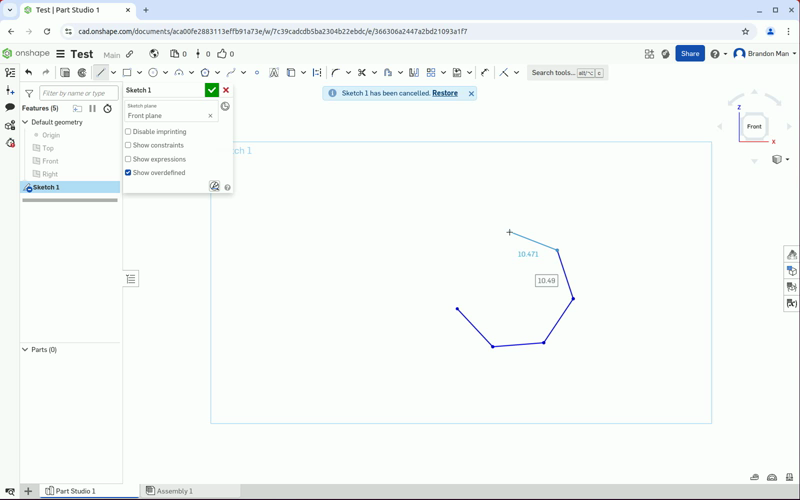
mouse_move(539, 231)
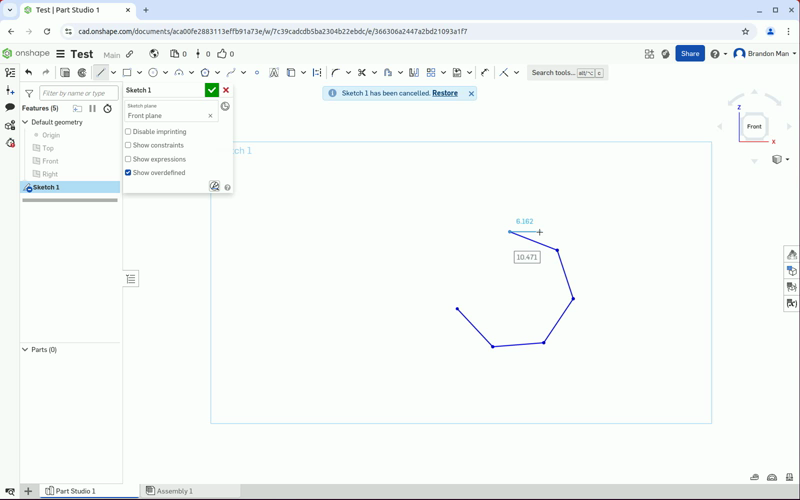
mouse_move(464, 257)
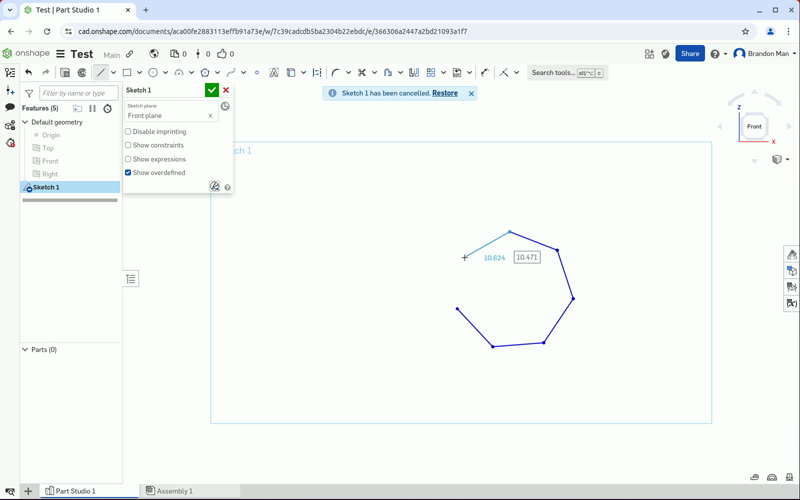
click(464, 257)
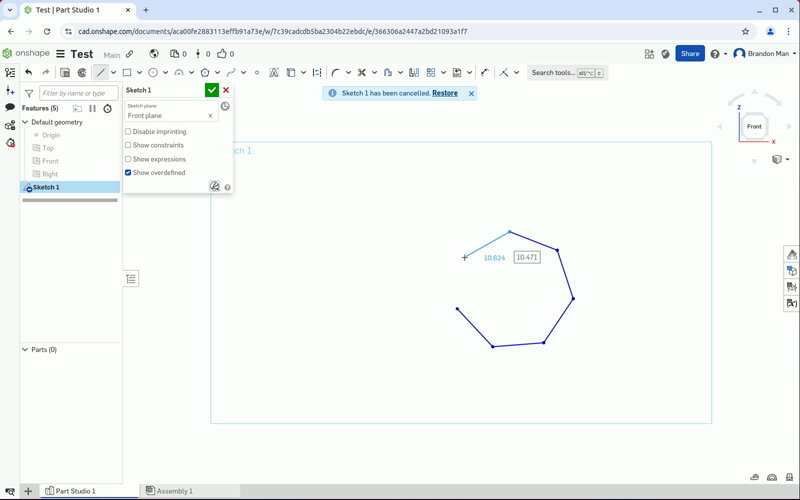
key_up(shift)
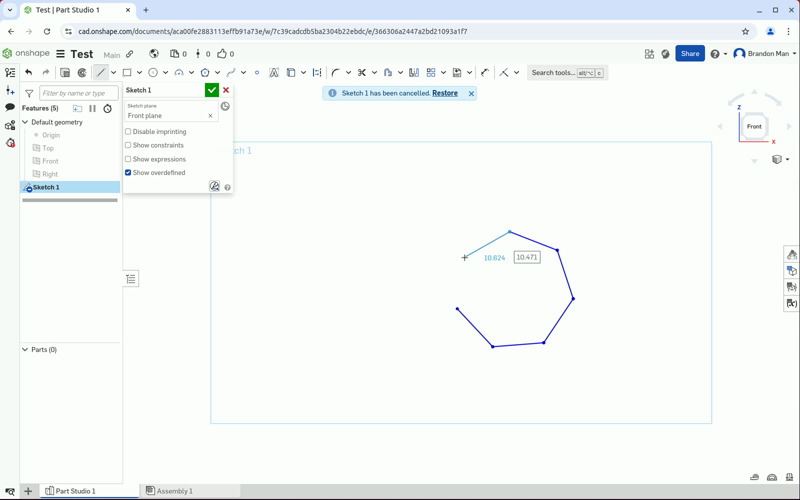
mouse_move(494, 257)
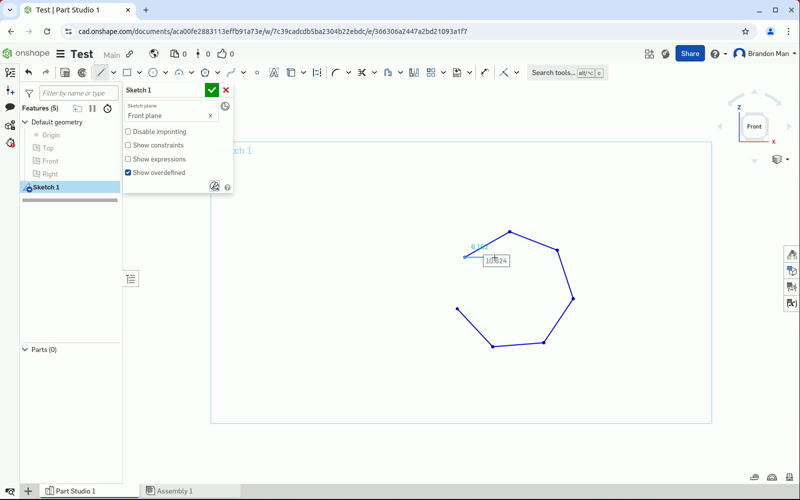
key_down(shift)
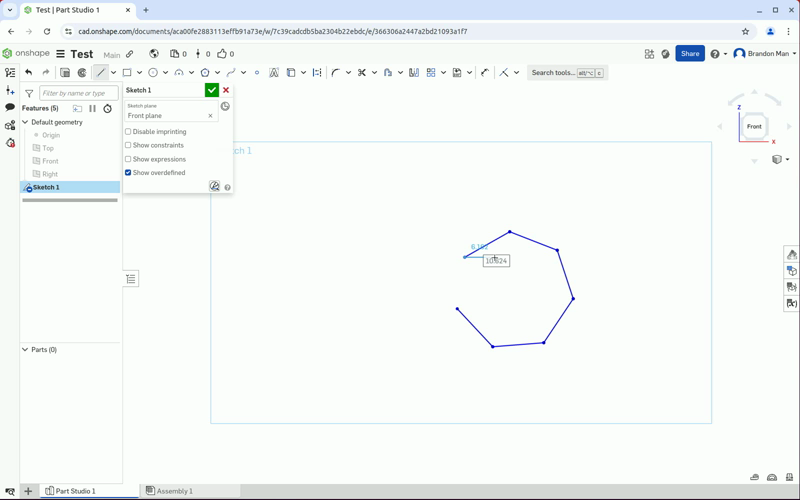
mouse_move(457, 308)
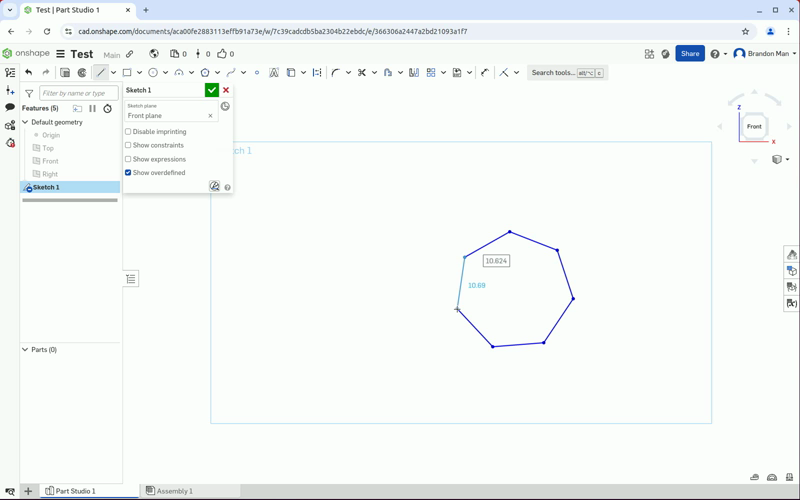
key_up(shift)
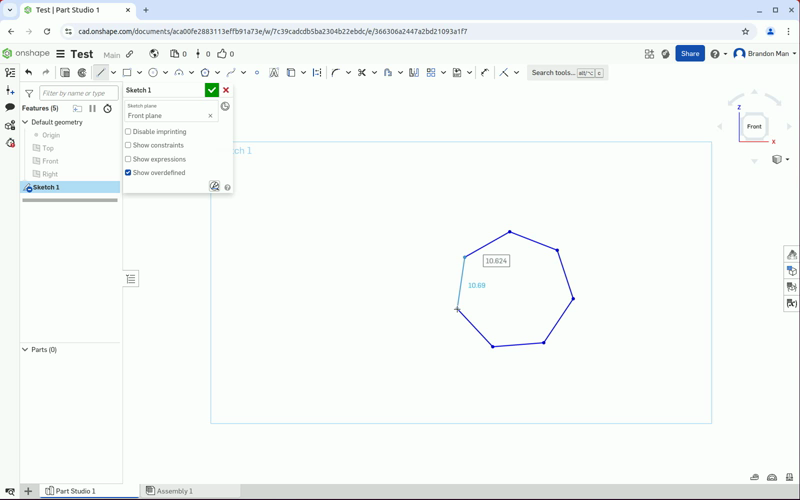
click(457, 308)
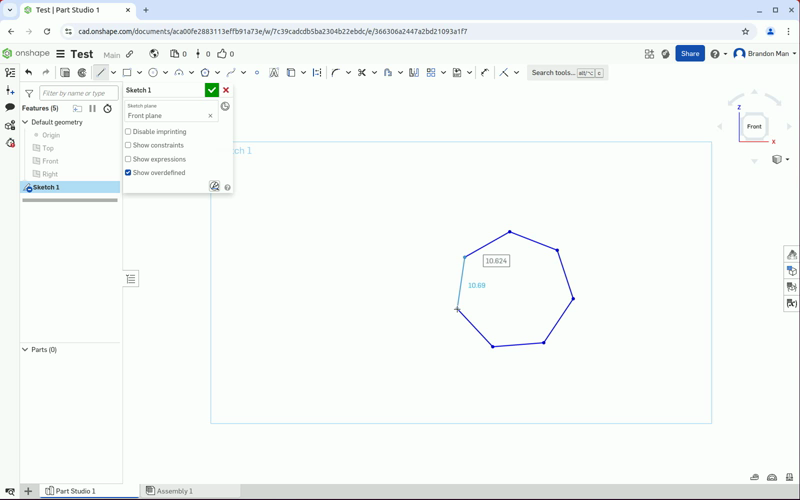
key(esc)
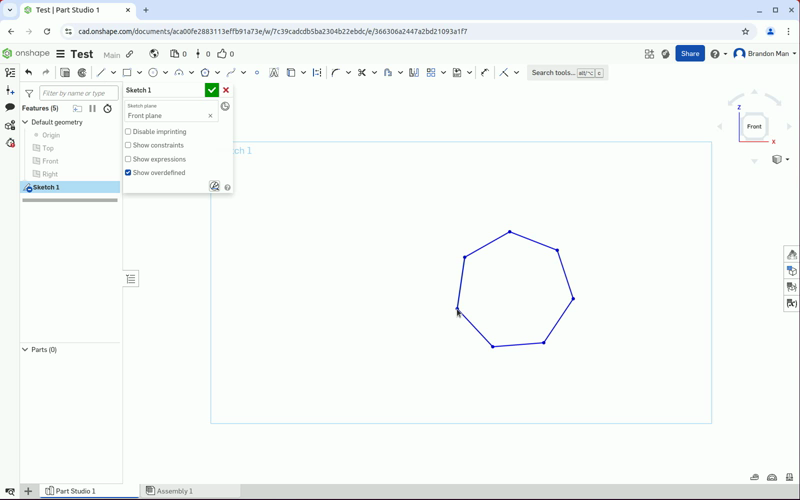
mouse_move(510, 269)
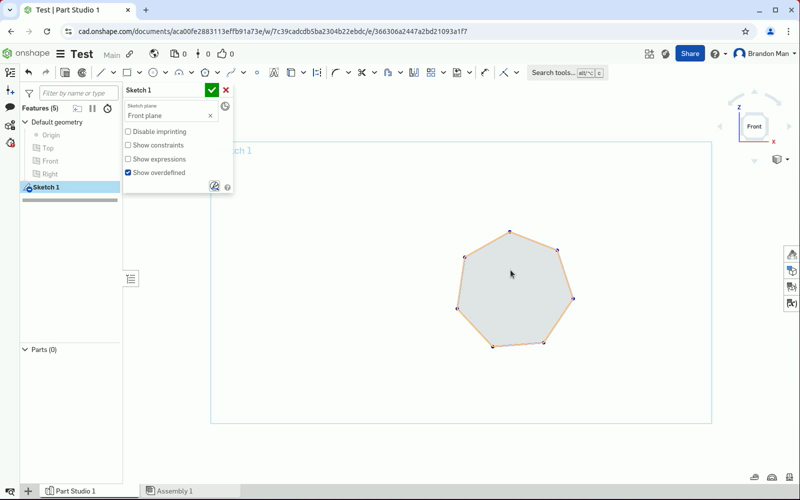
click(510, 269)
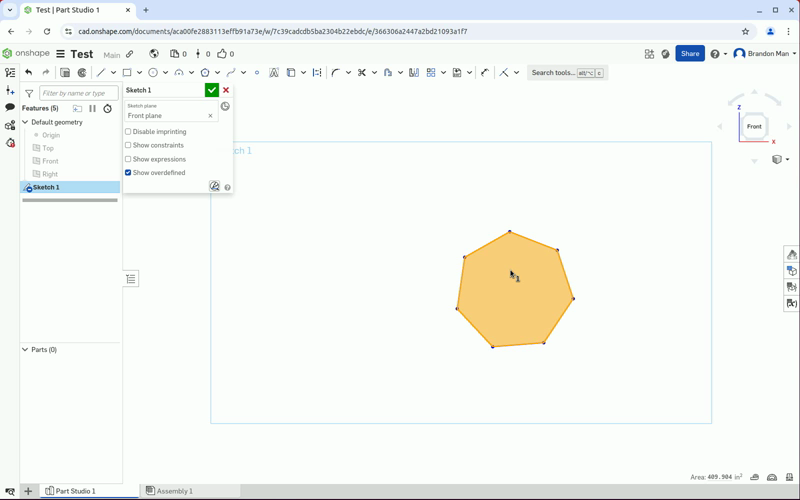
mouse_move(73, 352)
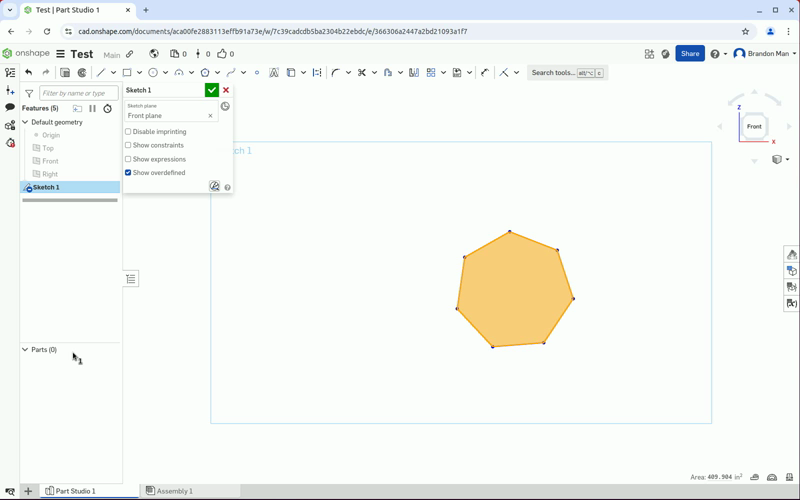
key(shift+y)
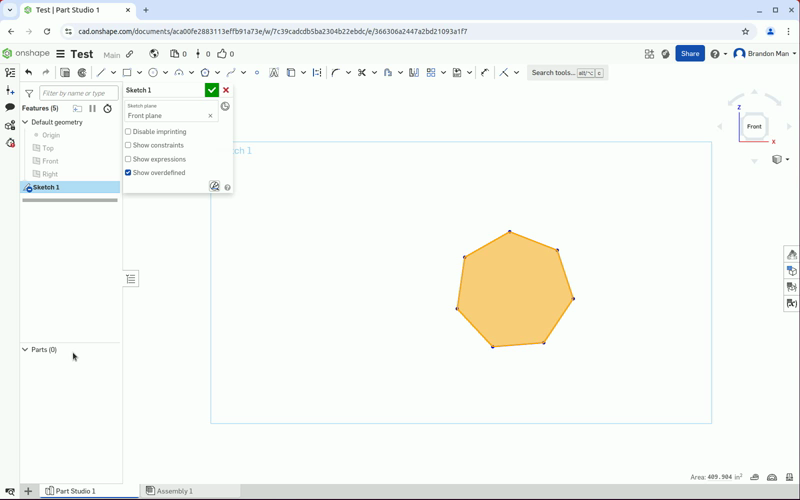
key(shift+e)
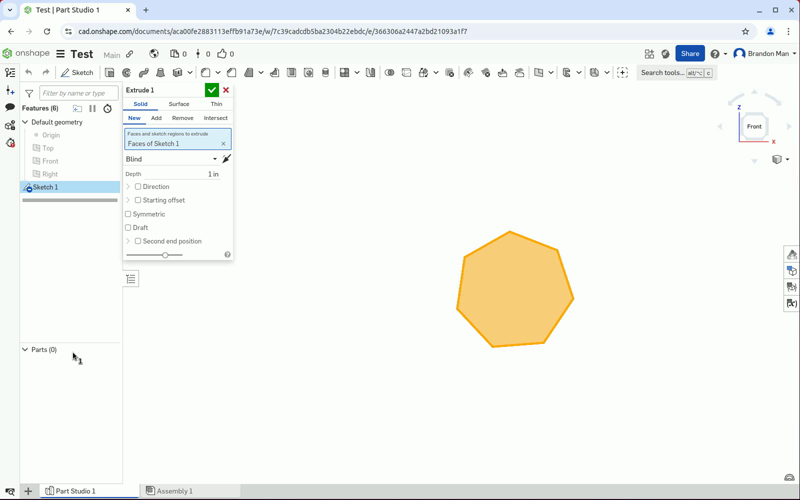
mouse_move(143, 106)
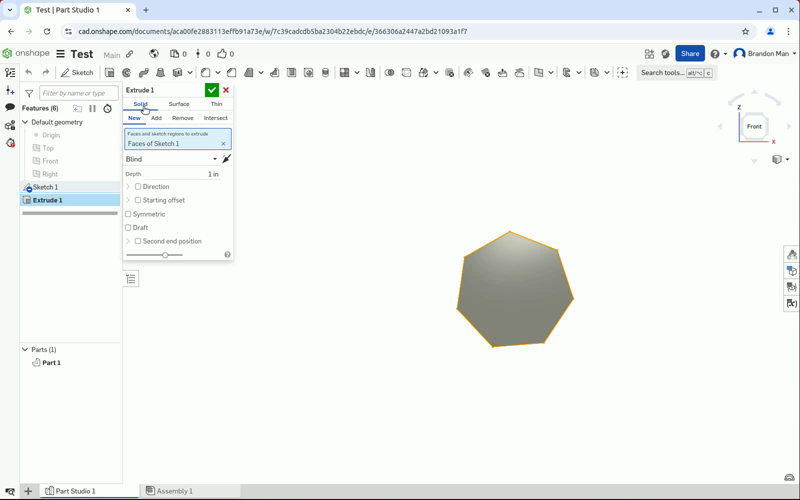
click(143, 106)
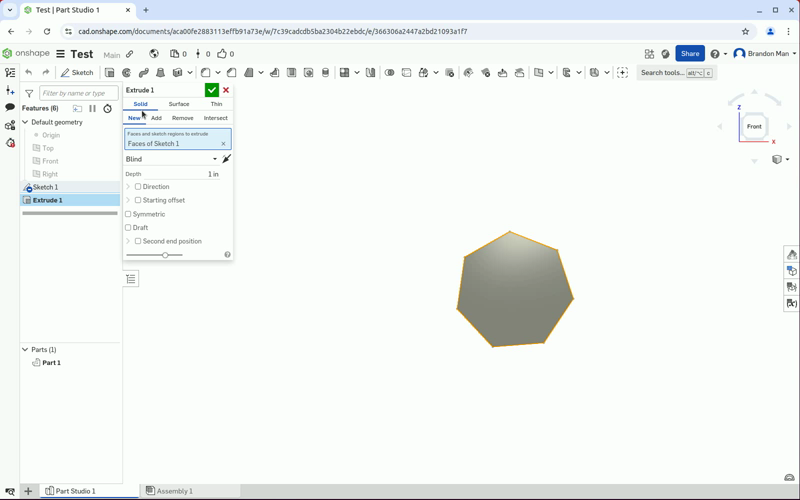
mouse_move(137, 120)
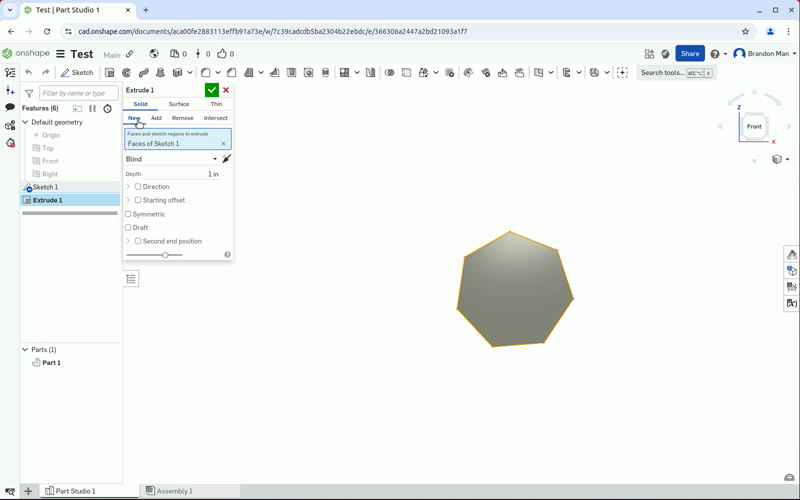
click(137, 120)
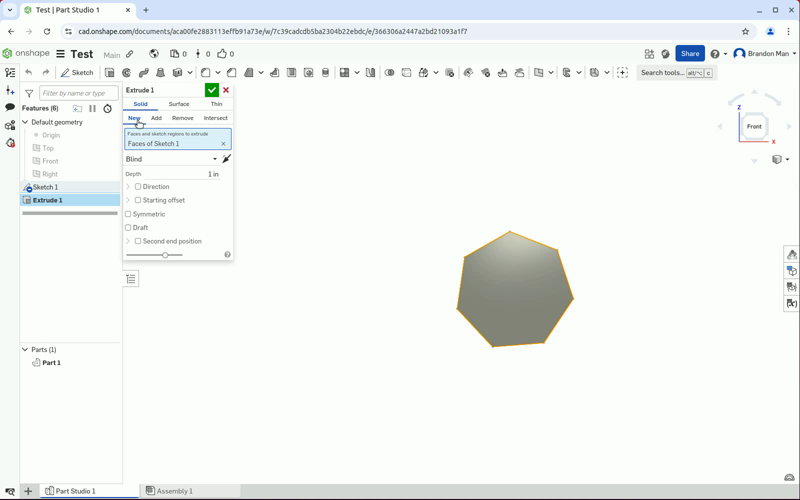
key(tab, 4)
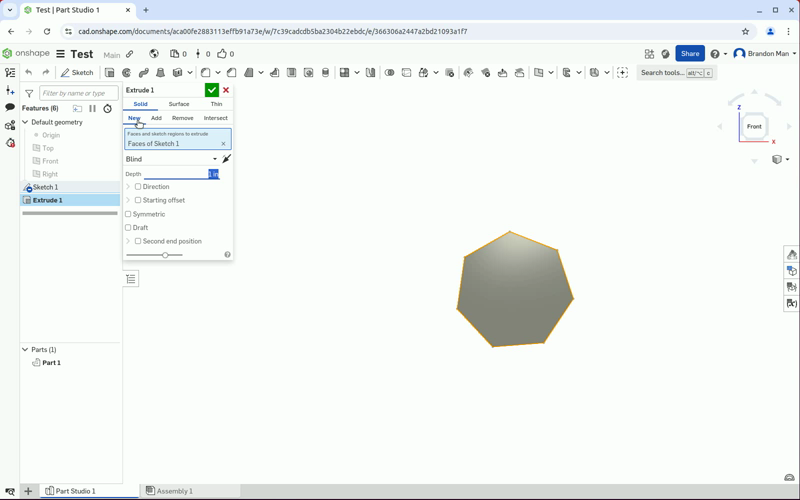
text(16.609)
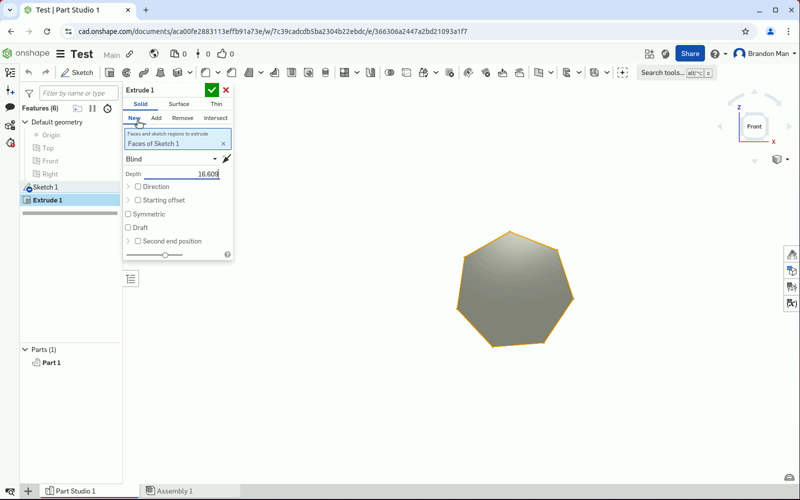
key(enter)
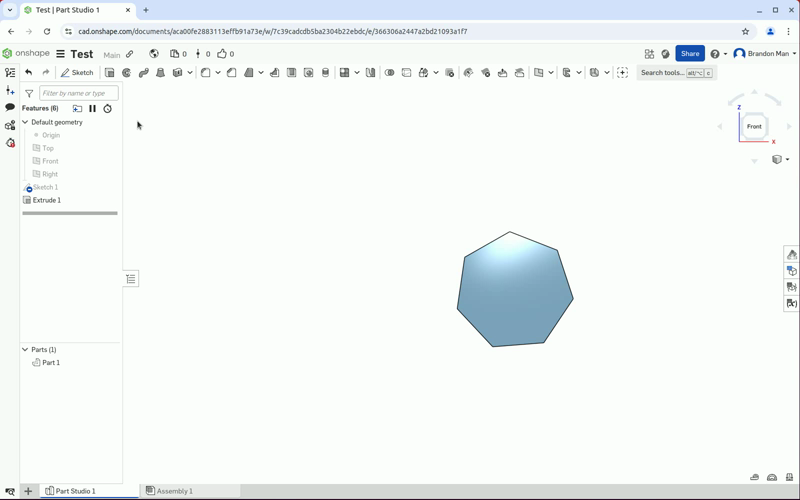
key(shift+h)
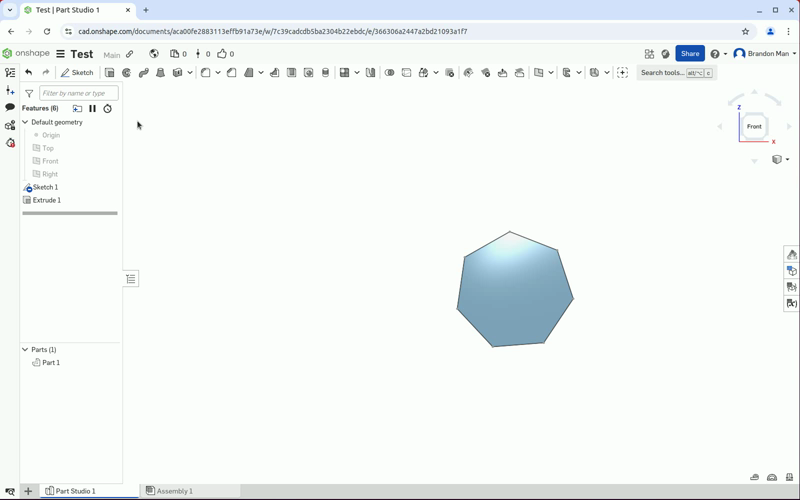
key(shift+h)
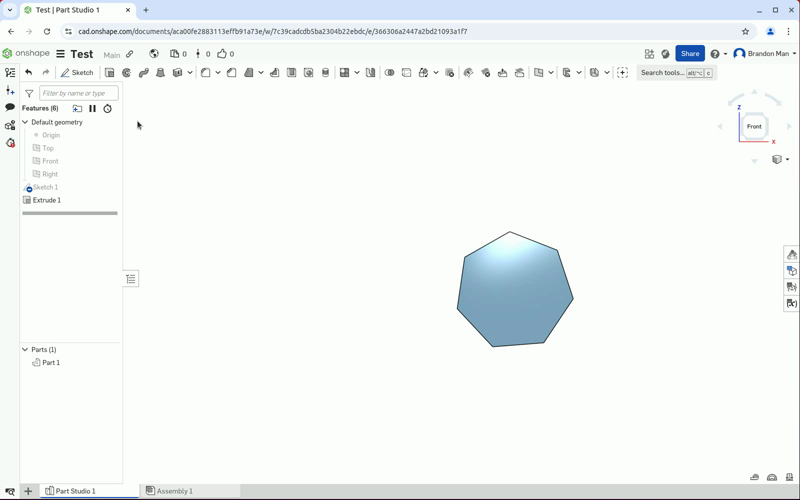
mouse_move(73, 189)
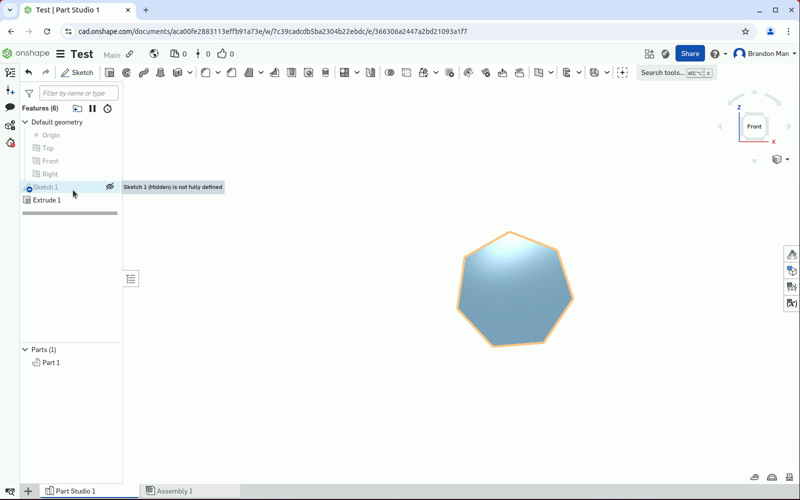
click(73, 189)
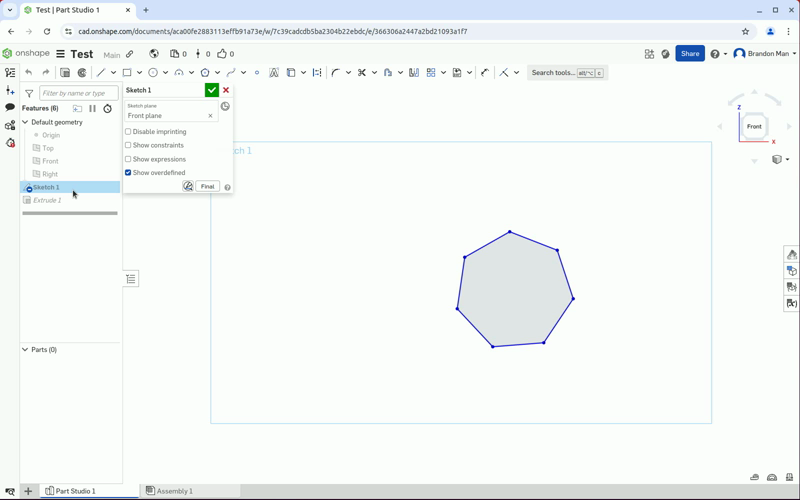
mouse_move(229, 92)
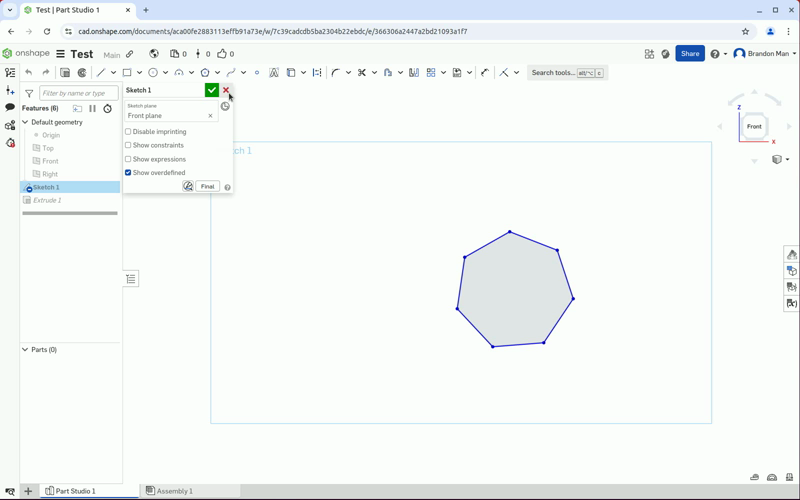
click(229, 92)
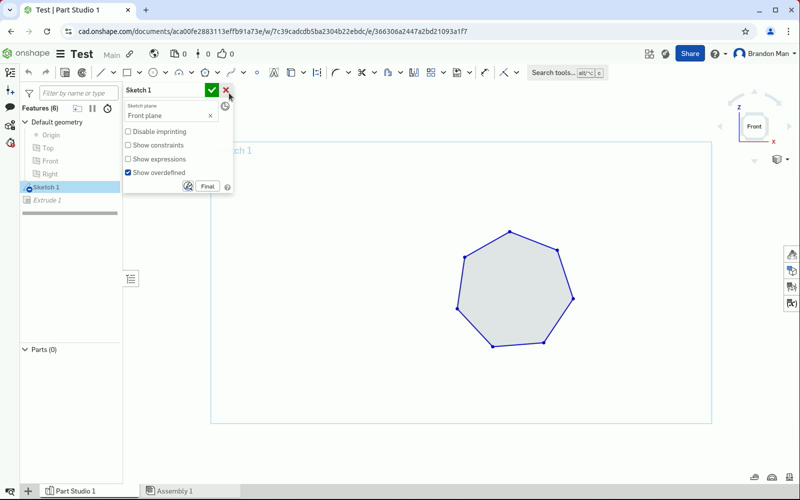
key(shift+s)
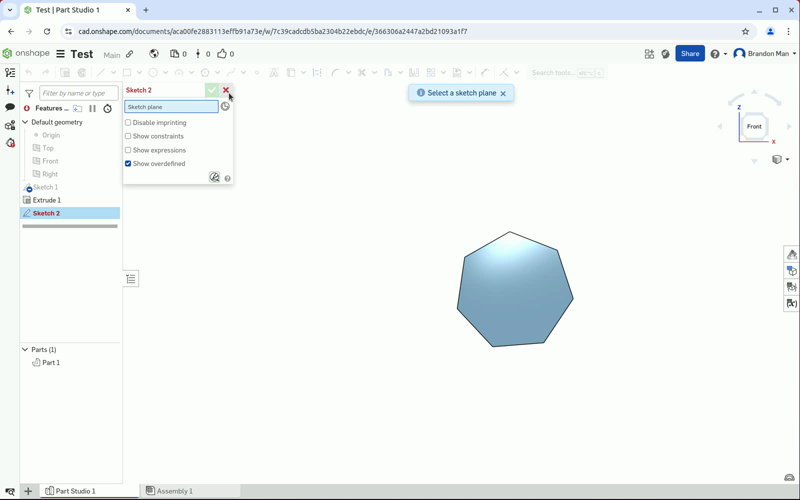
mouse_move(73, 163)
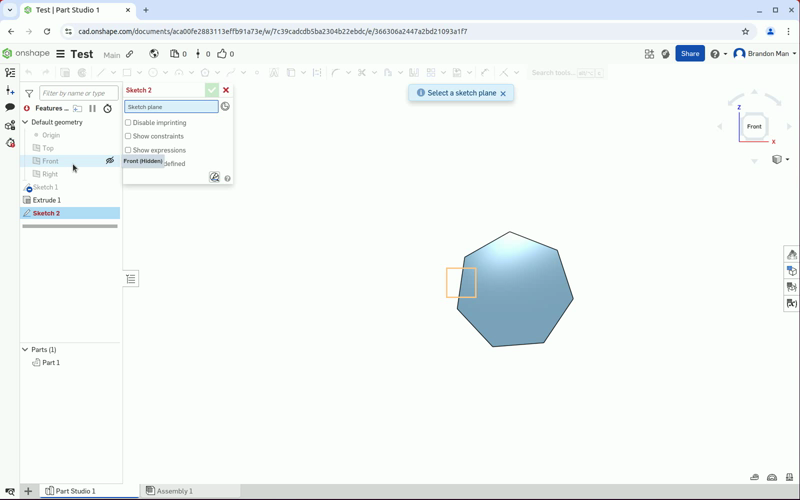
click(73, 163)
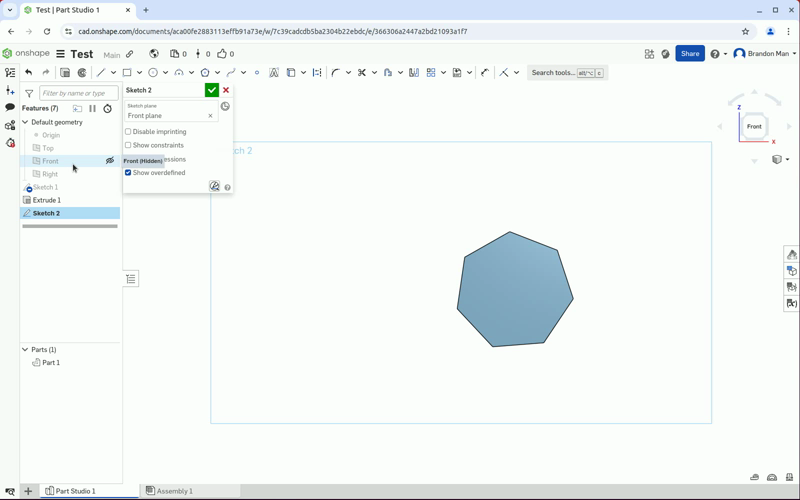
mouse_move(73, 352)
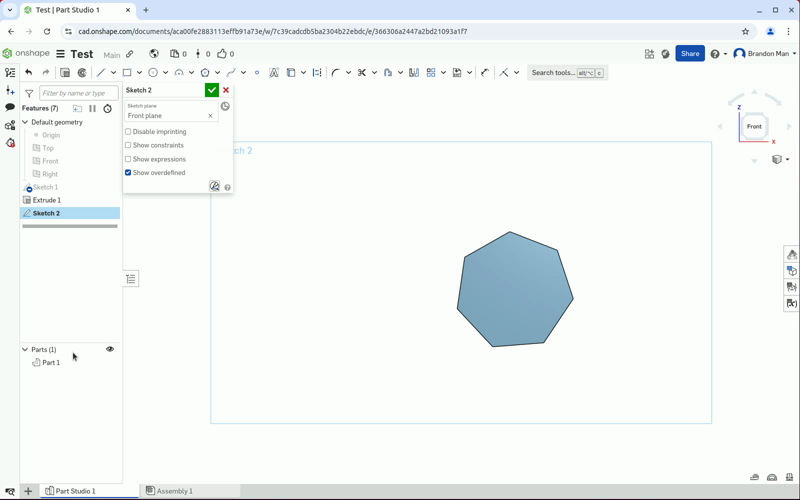
key(y)
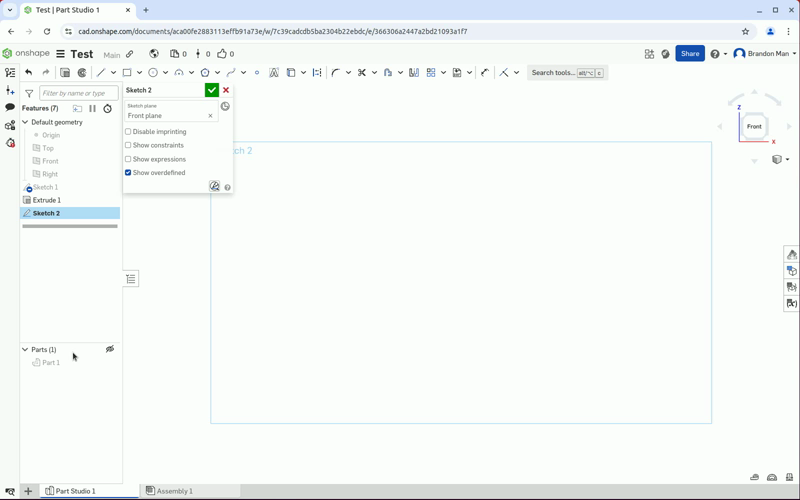
key(l)
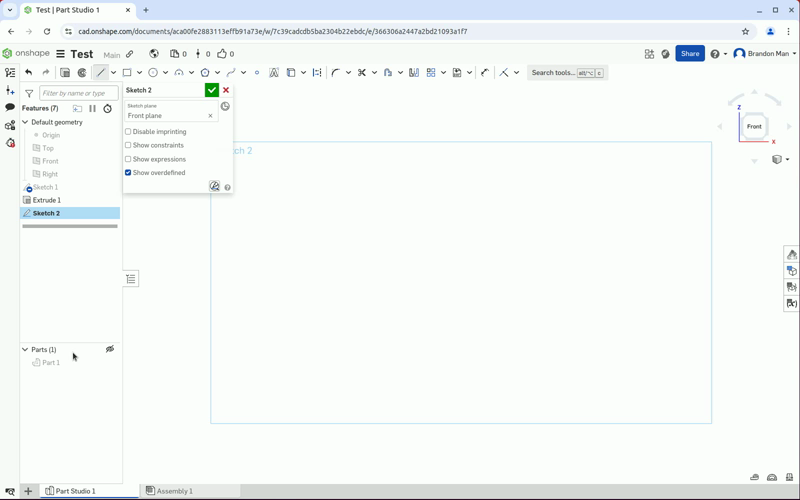
key_down(shift)
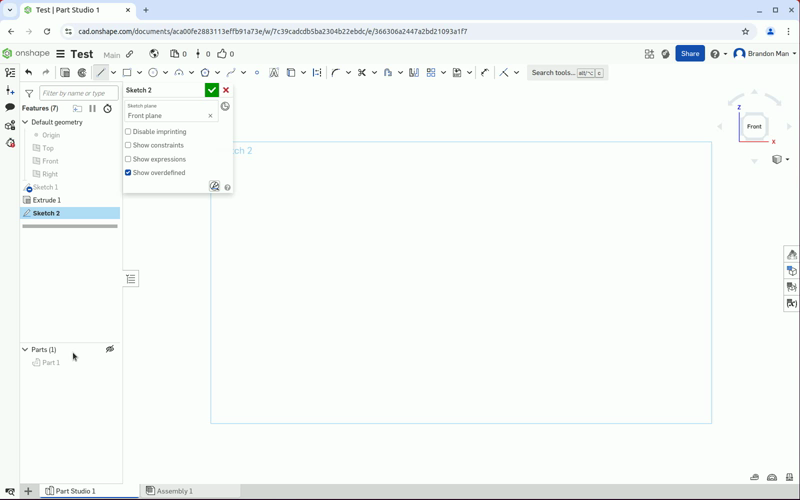
mouse_move(380, 308)
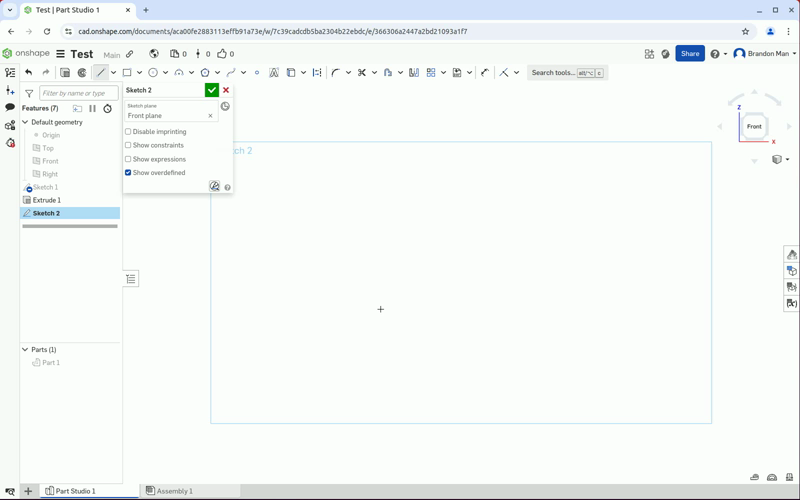
click(380, 308)
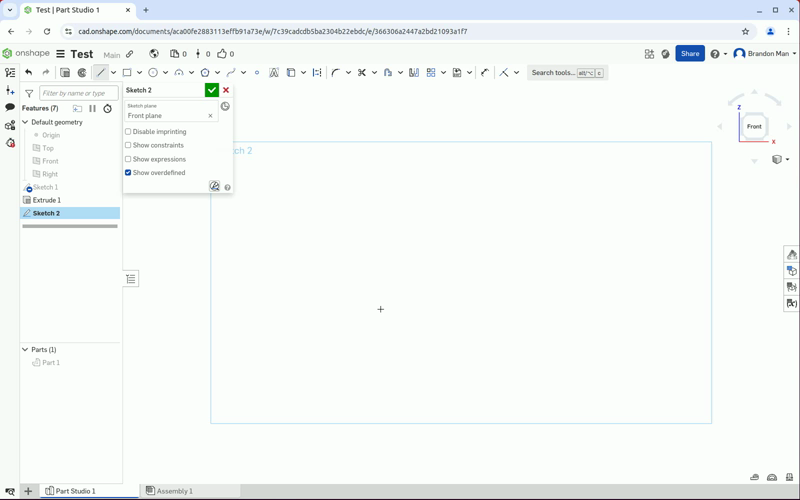
key_up(shift)
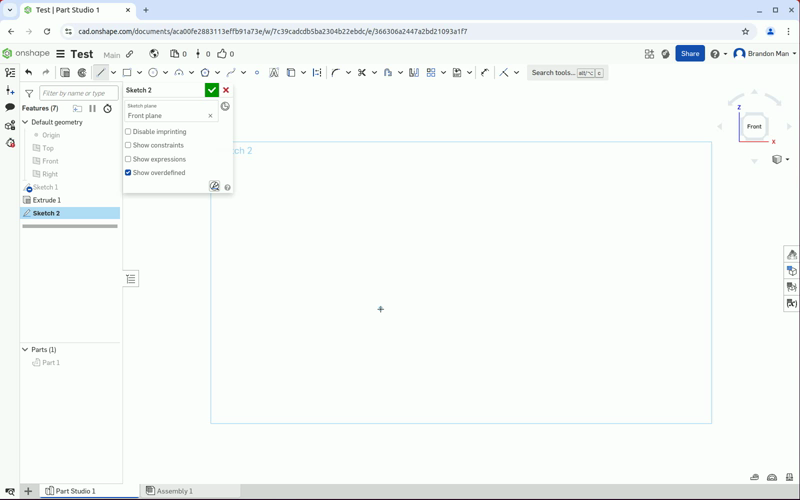
key_down(shift)
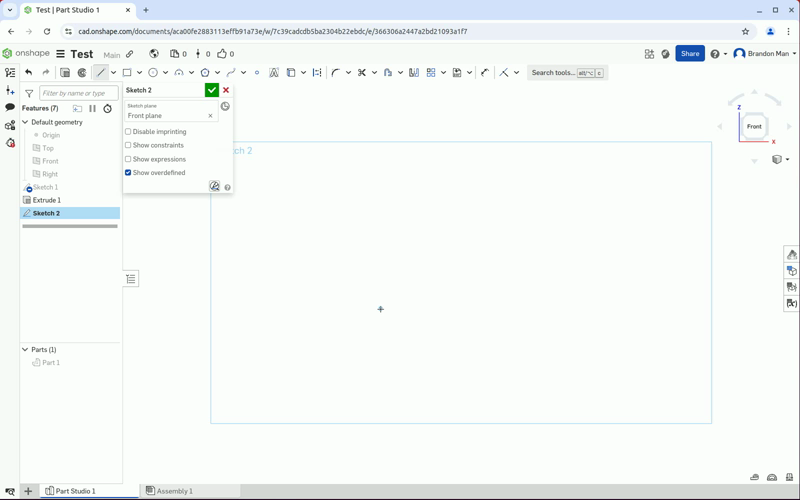
mouse_move(451, 328)
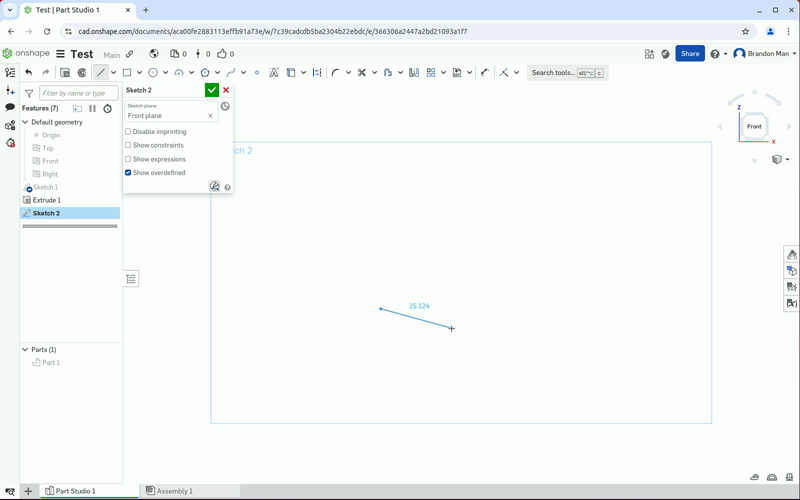
click(451, 328)
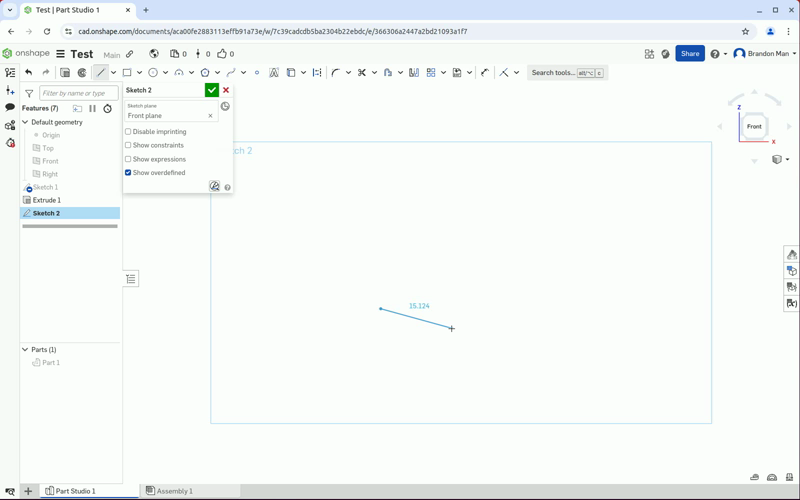
key_up(shift)
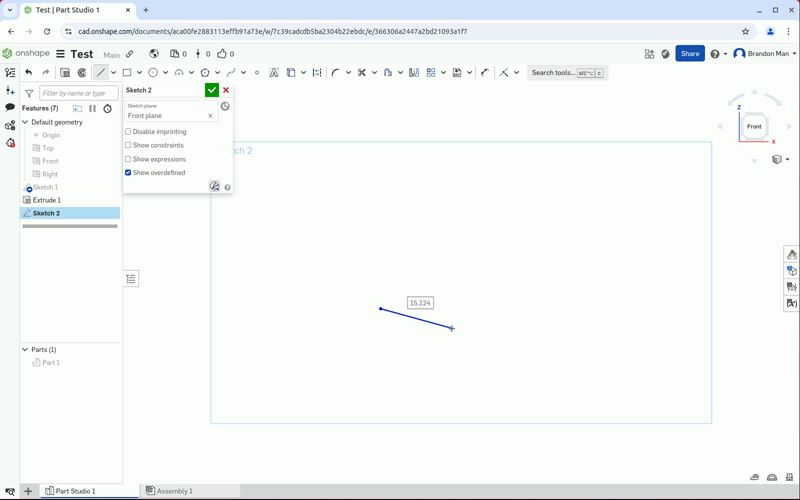
key_down(shift)
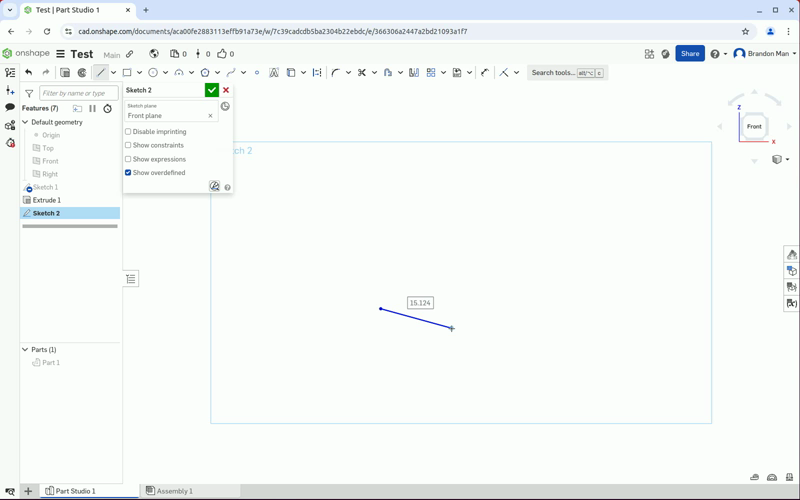
mouse_move(433, 257)
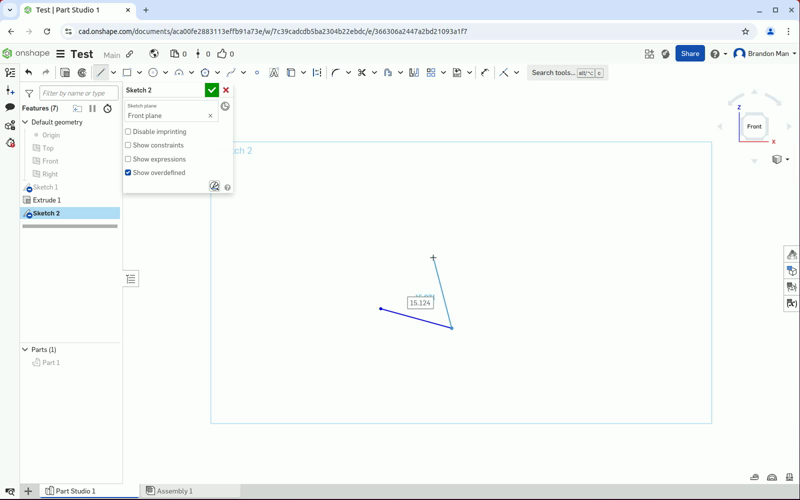
click(433, 257)
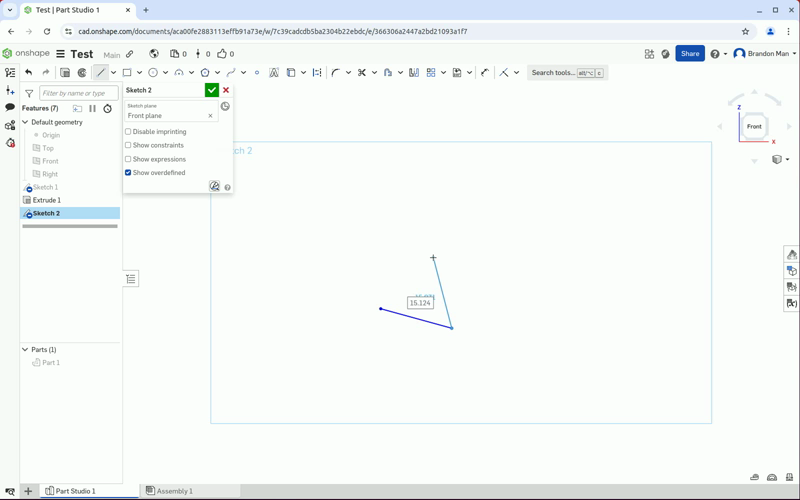
key_up(shift)
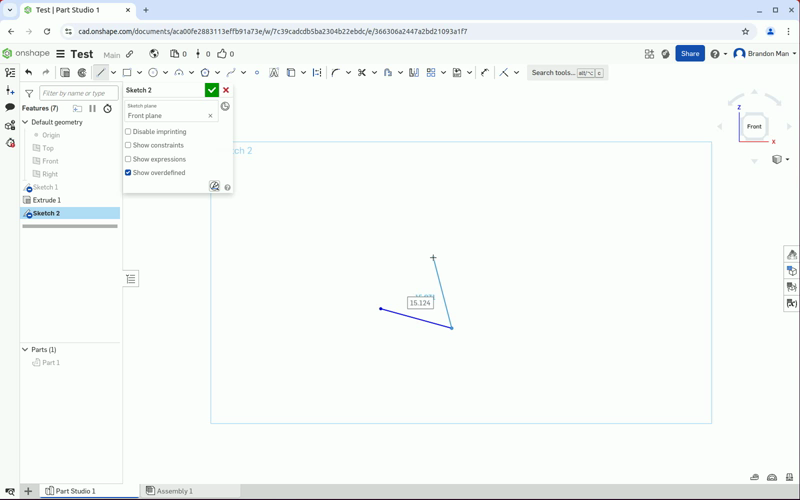
key_down(shift)
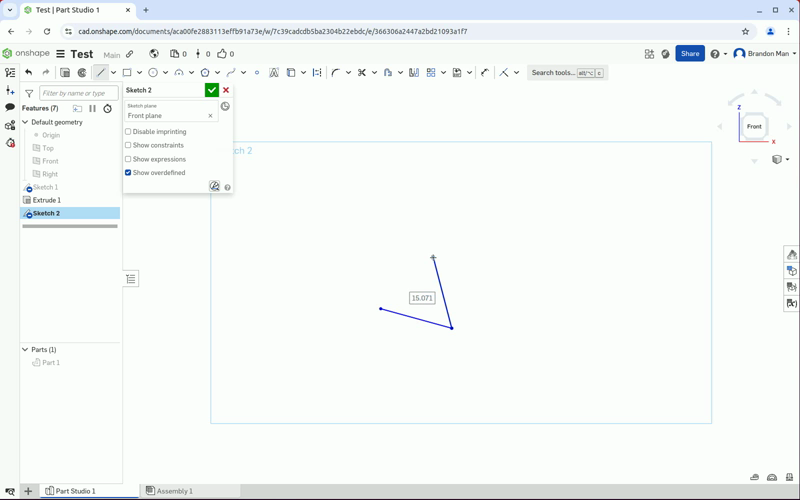
mouse_move(380, 308)
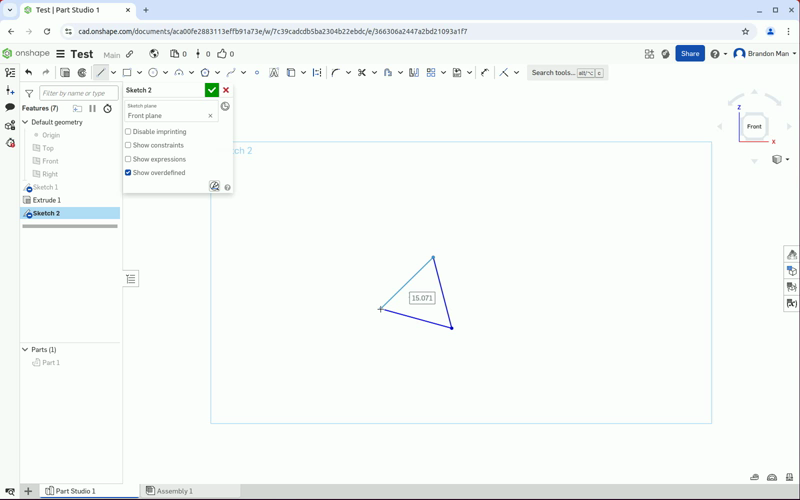
key_up(shift)
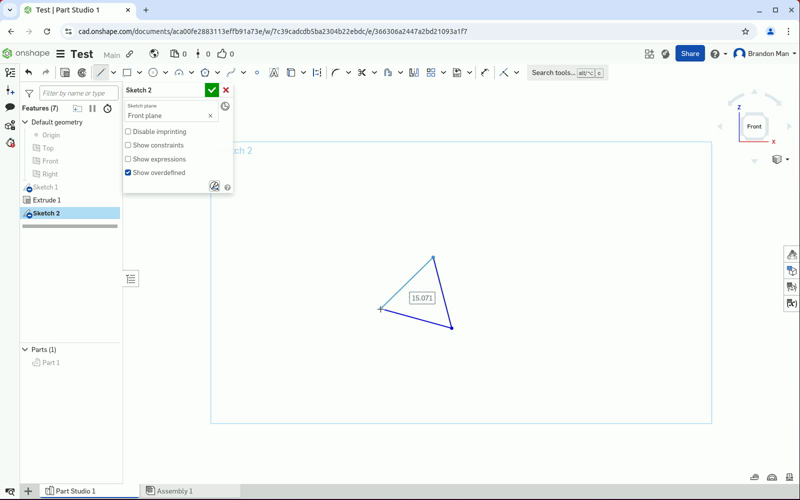
click(380, 308)
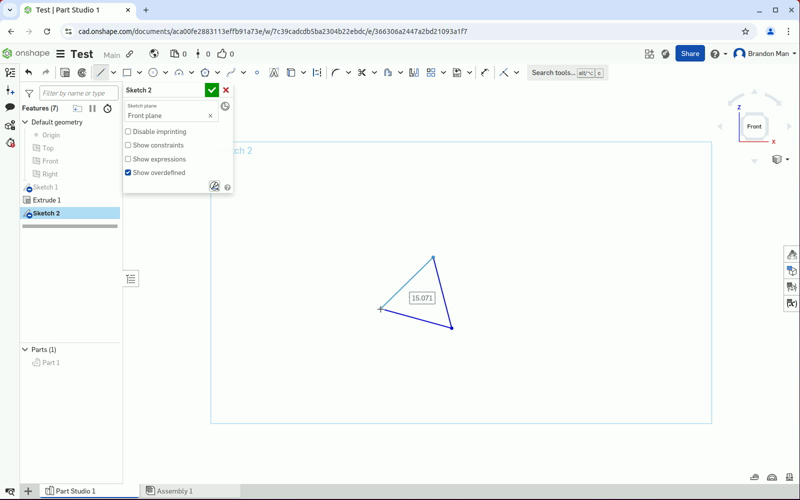
key(esc)
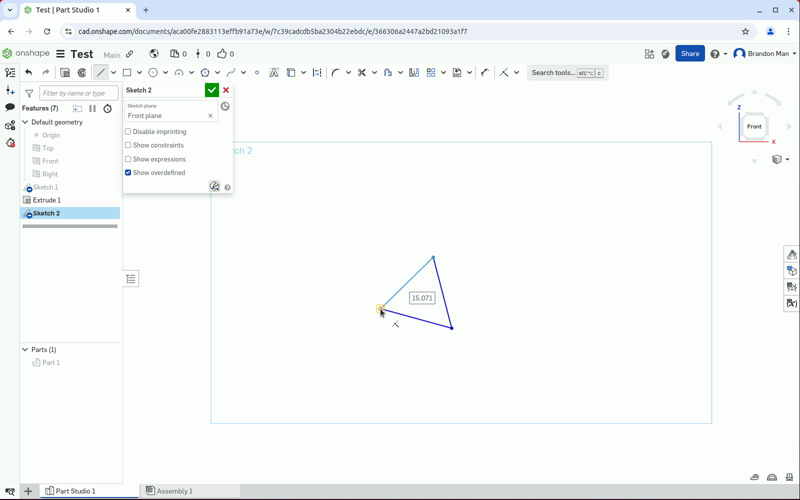
mouse_move(417, 305)
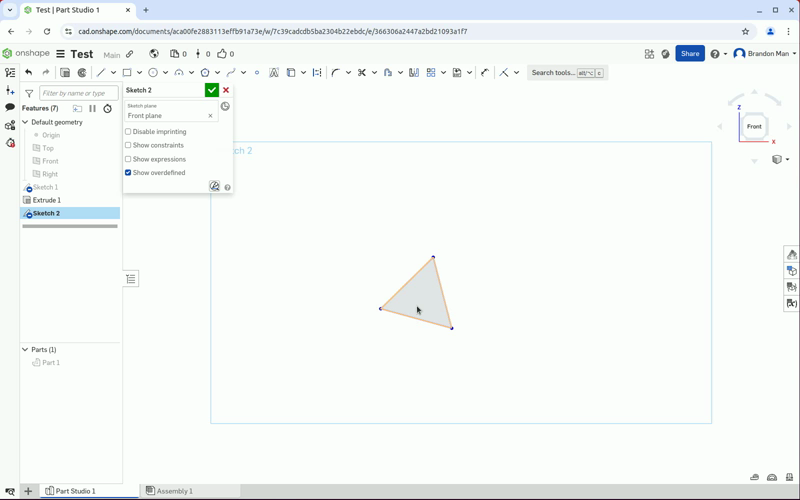
click(417, 305)
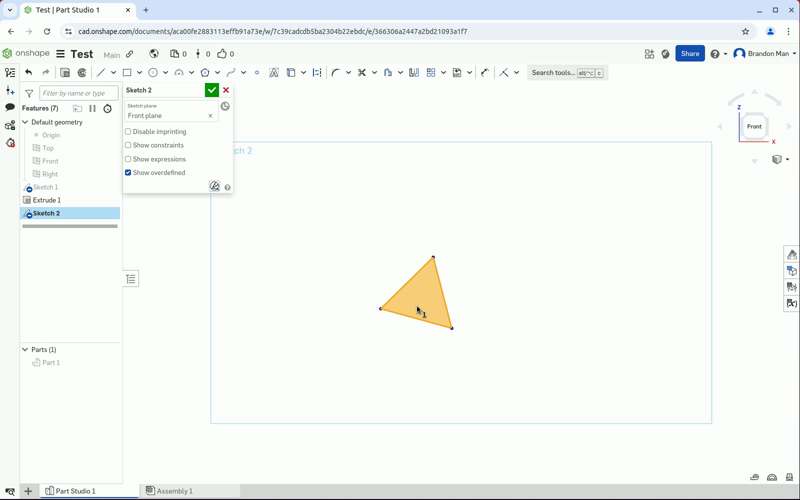
mouse_move(73, 352)
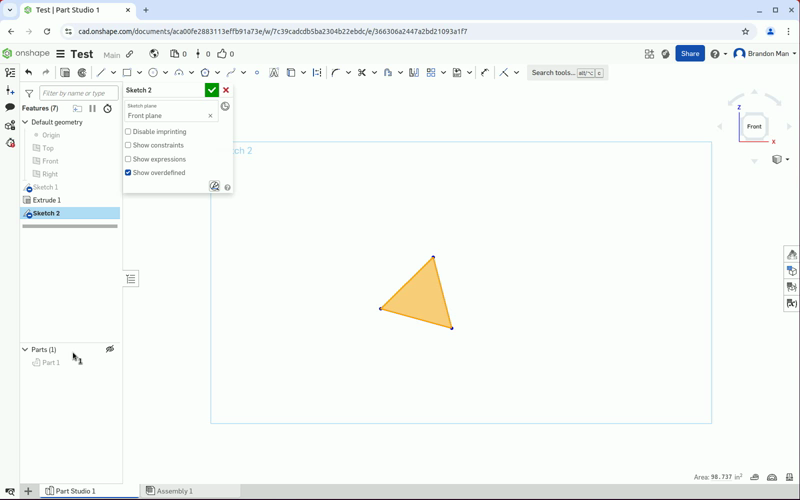
key(shift+y)
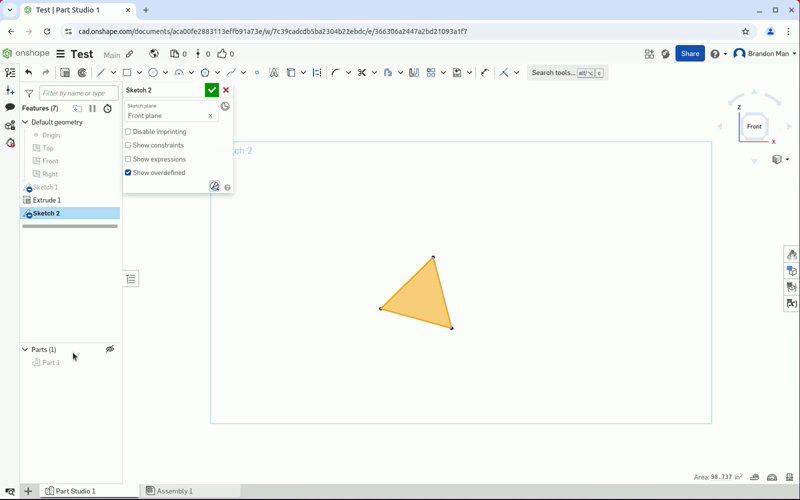
key(shift+e)
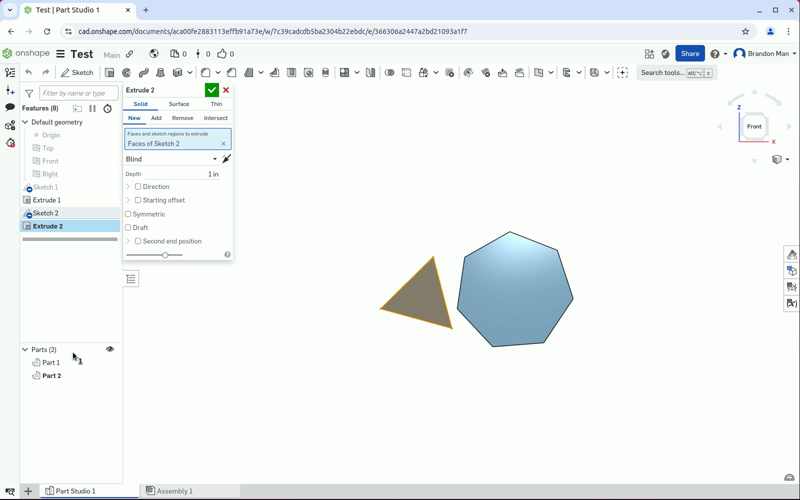
mouse_move(143, 106)
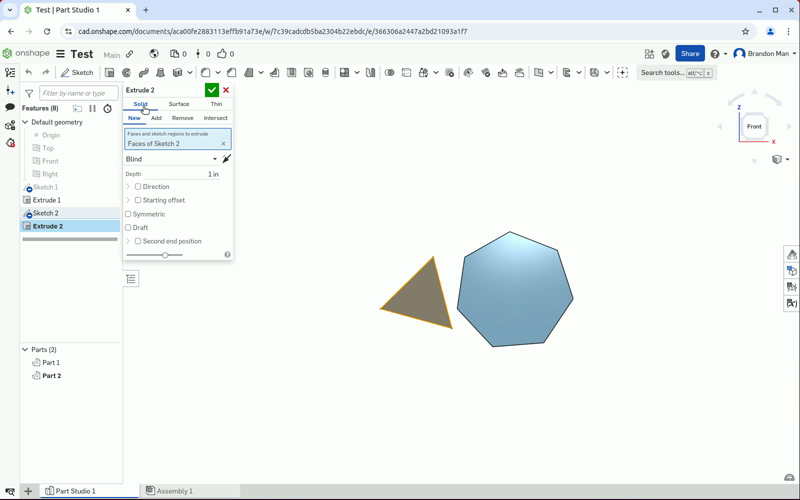
click(143, 106)
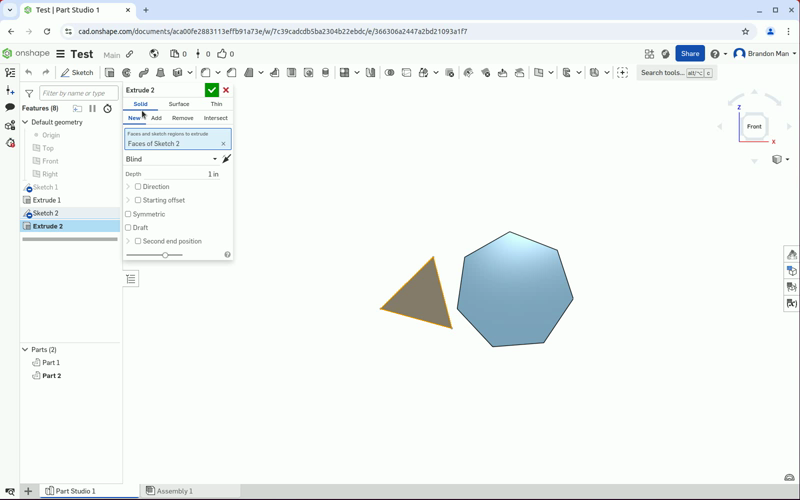
mouse_move(137, 120)
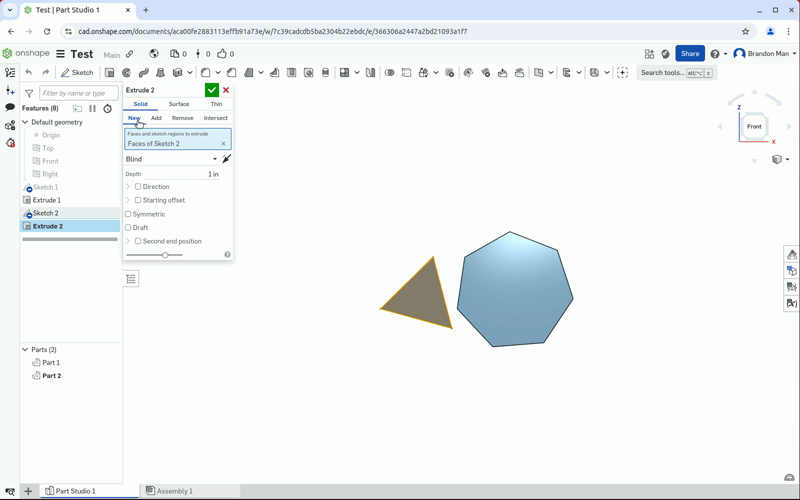
click(137, 120)
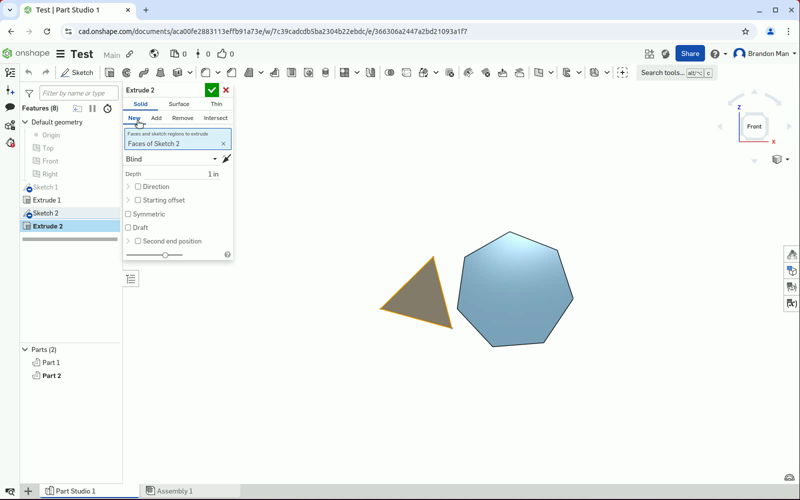
key(tab, 4)
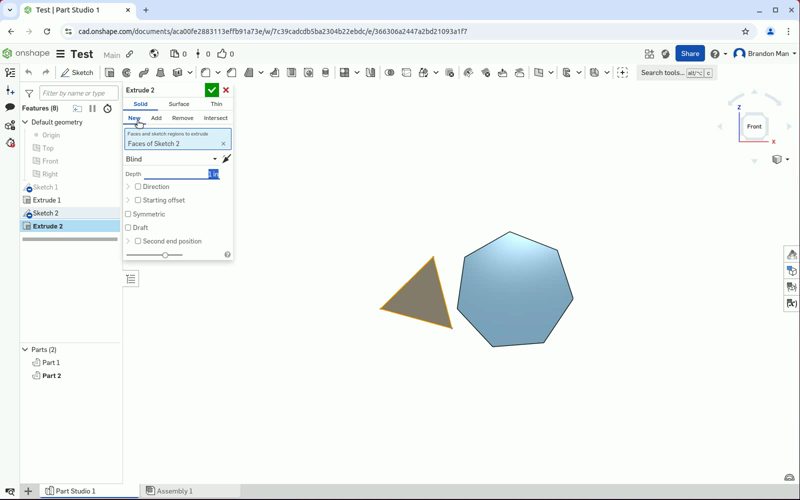
text(16.609)
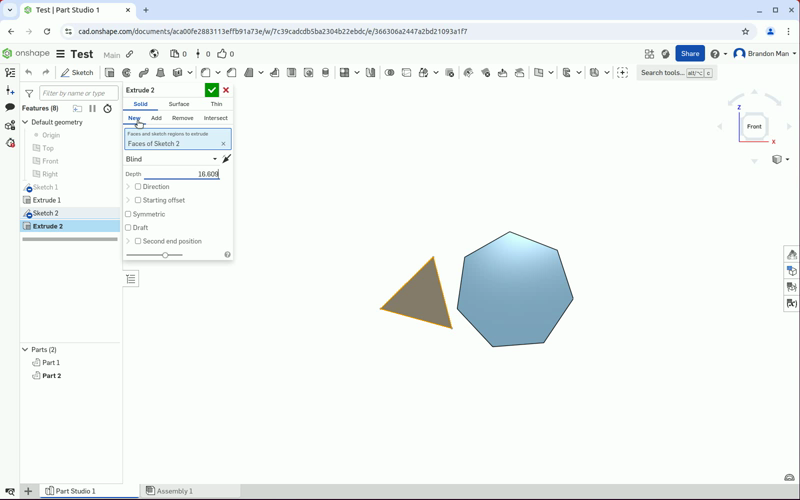
key(enter)
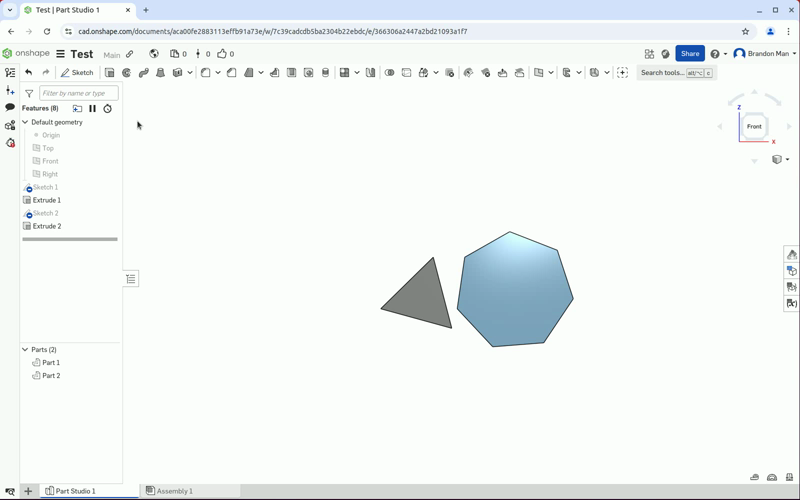
key(shift+h)
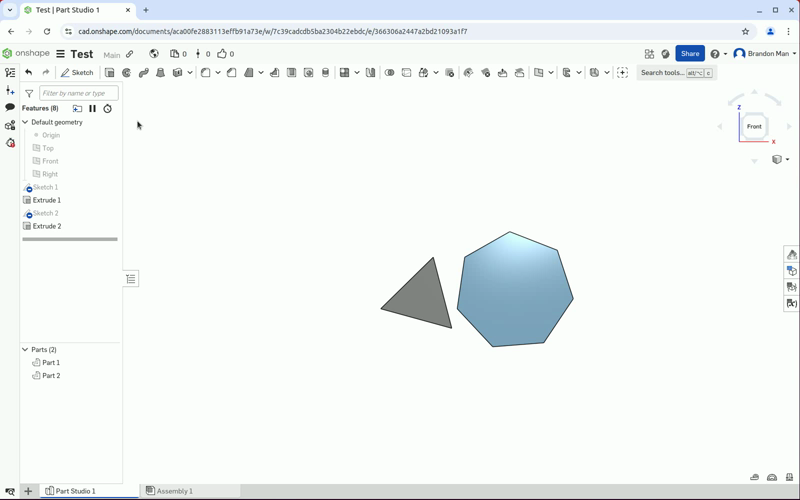
key(shift+h)
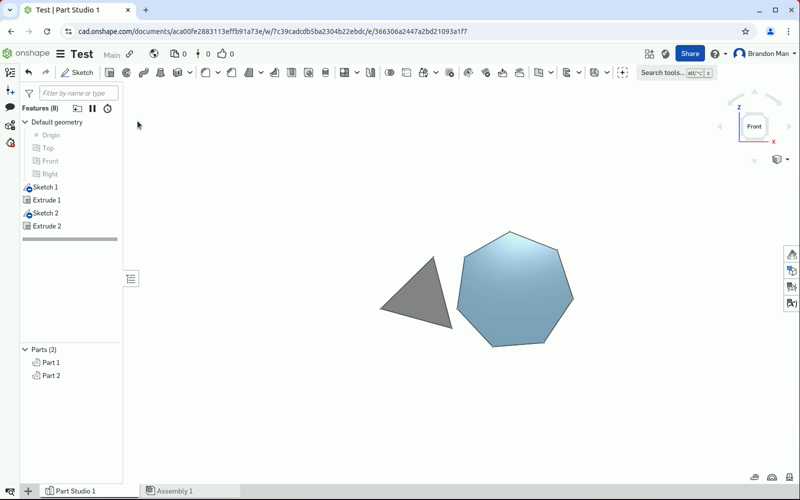
key(shift+7)
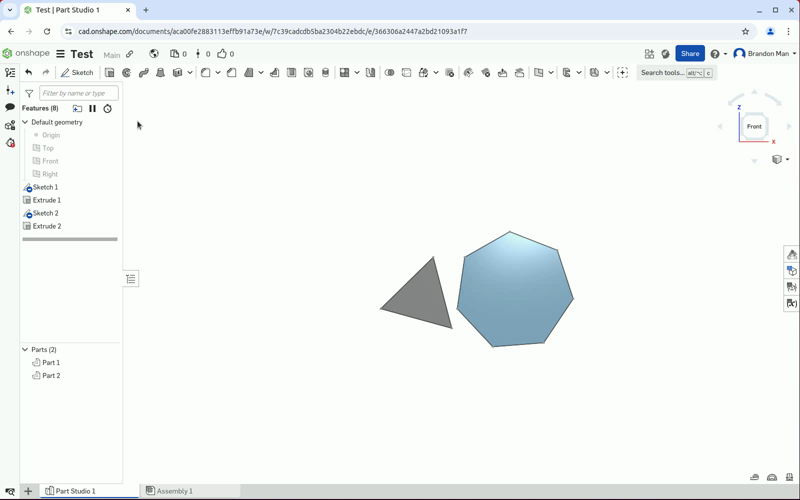
key(left, 2)
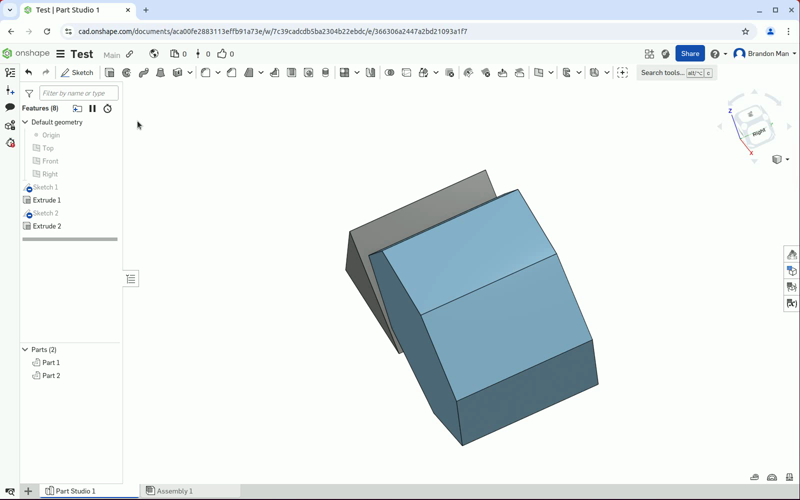
key(down, 2)
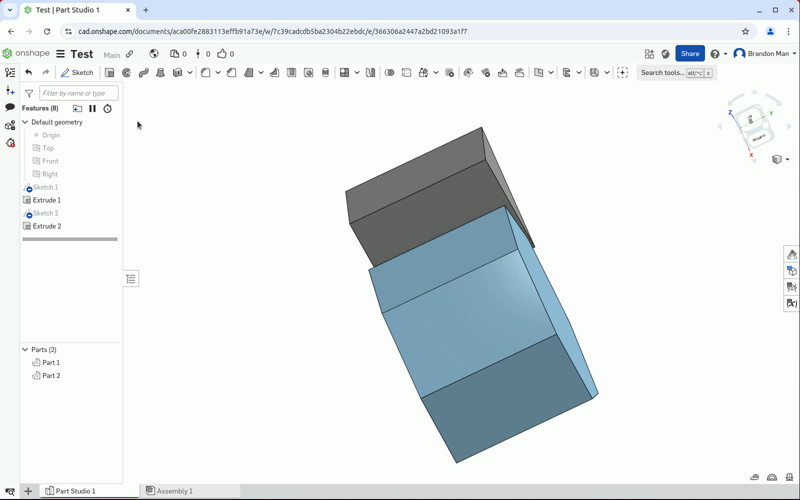
key(up, 2)
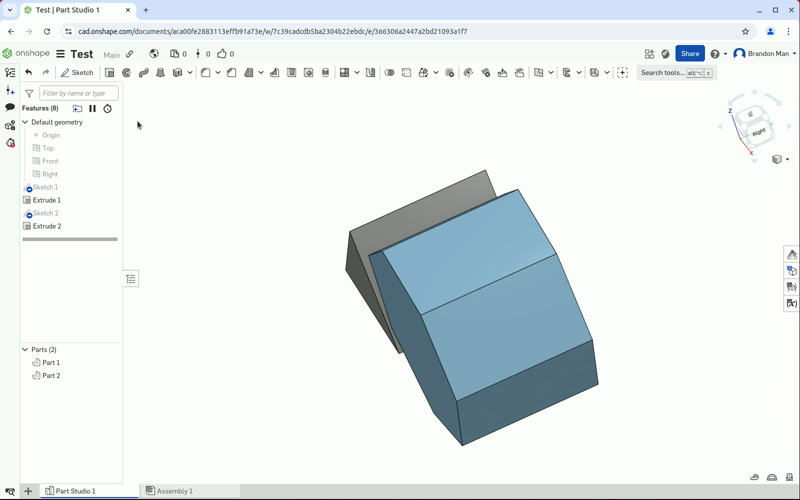
key(right, 2)
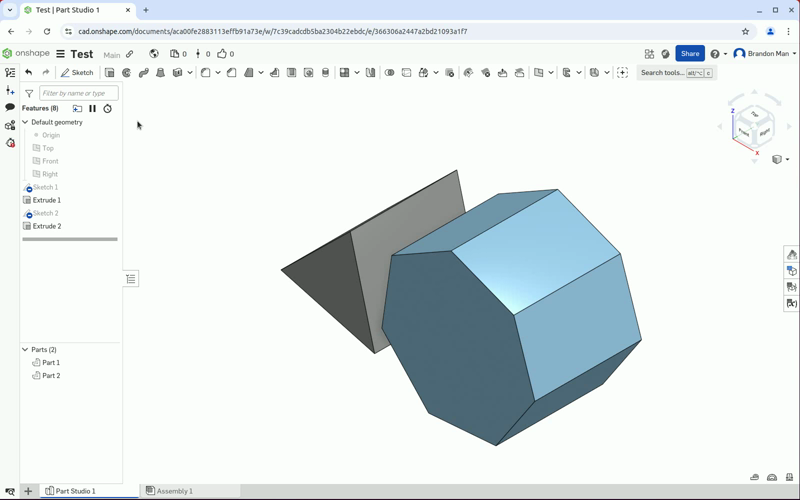
mouse_move(73, 189)
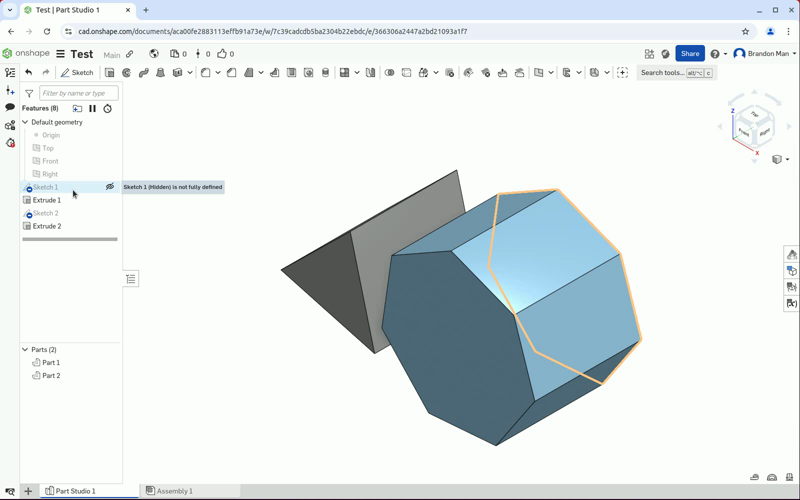
click(73, 189)